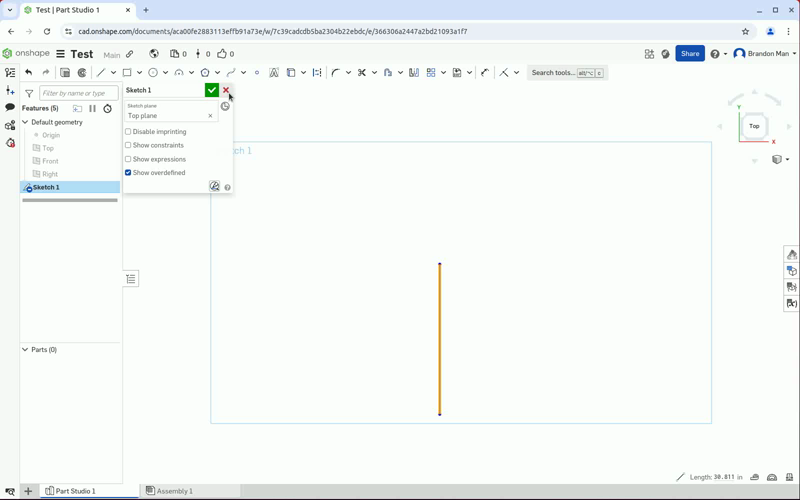
key(shift+h)
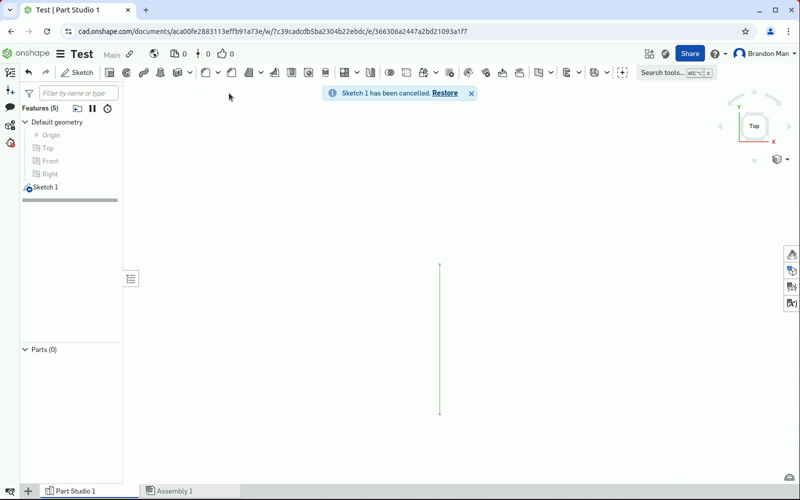
key(shift+s)
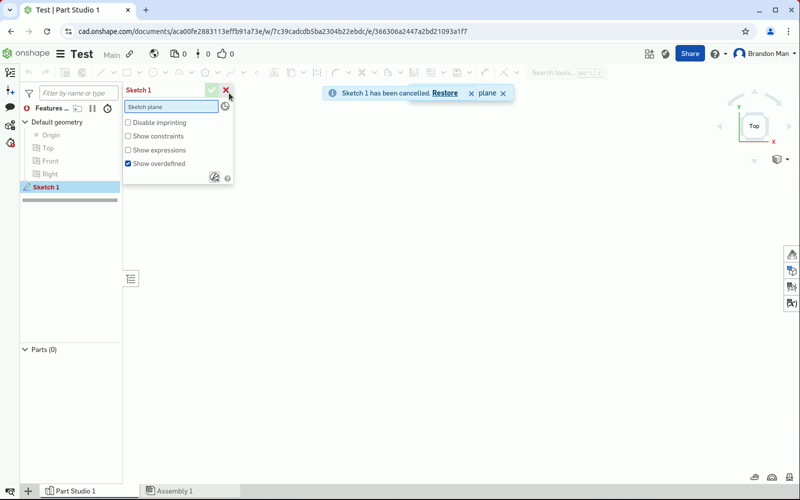
mouse_move(73, 150)
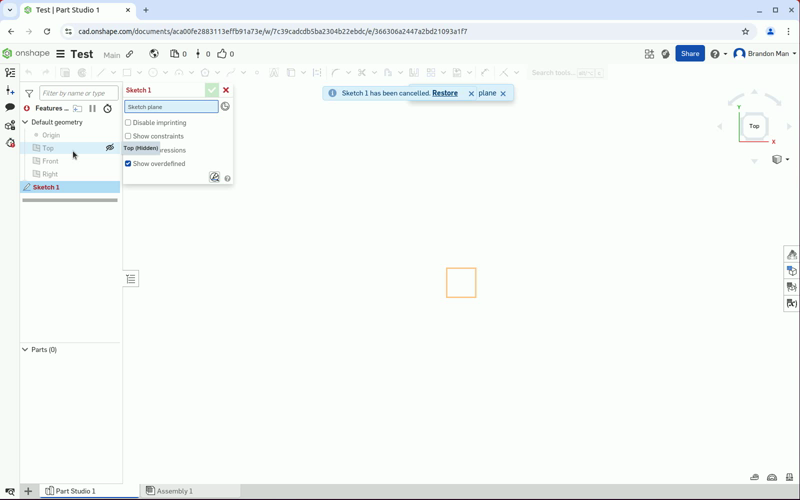
click(73, 150)
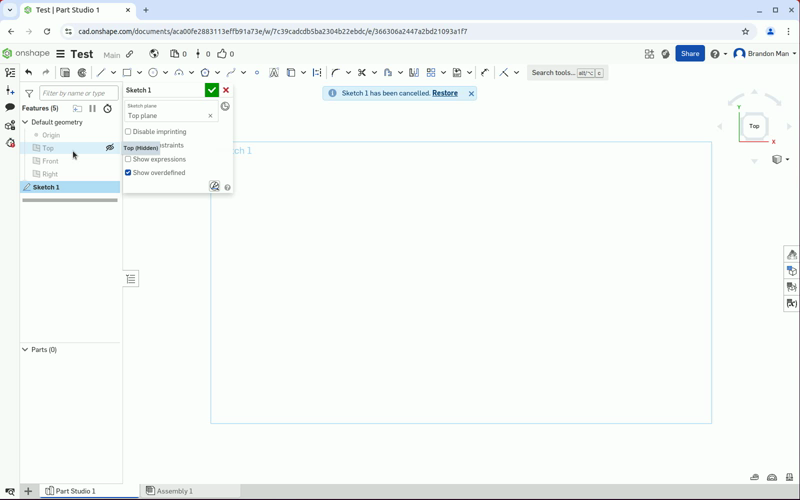
mouse_move(73, 352)
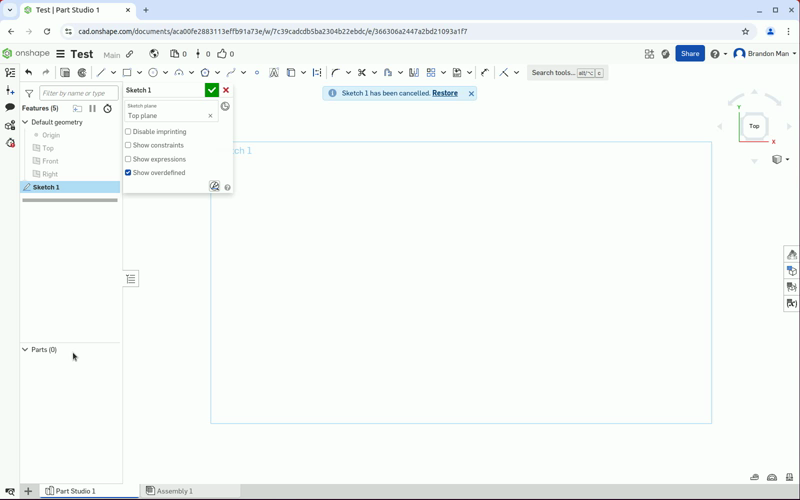
key(y)
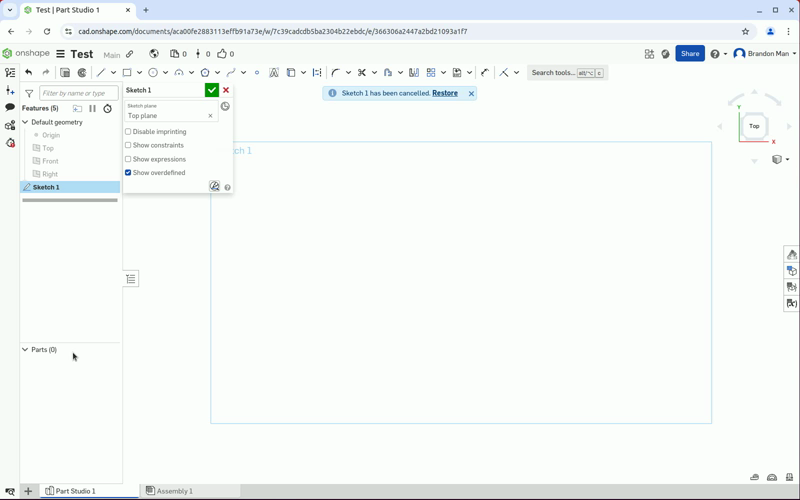
key(l)
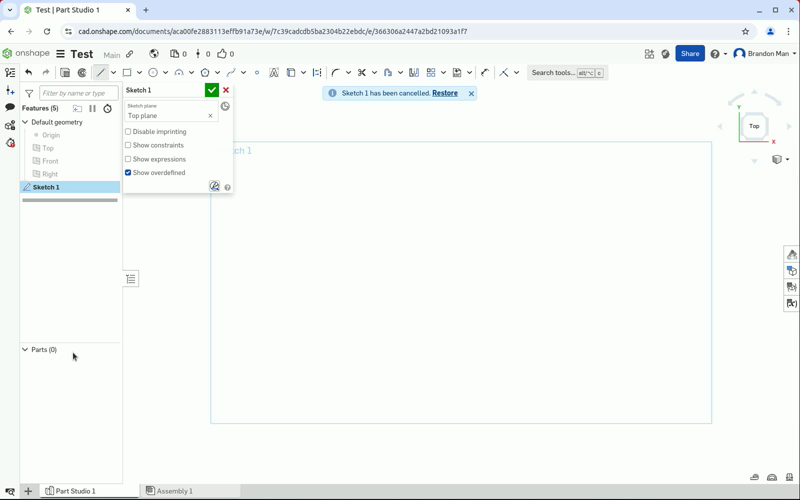
key_down(shift)
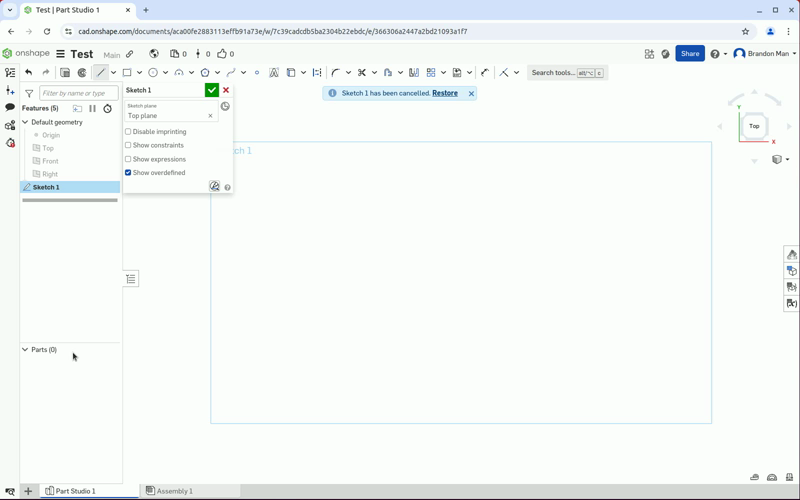
mouse_move(416, 395)
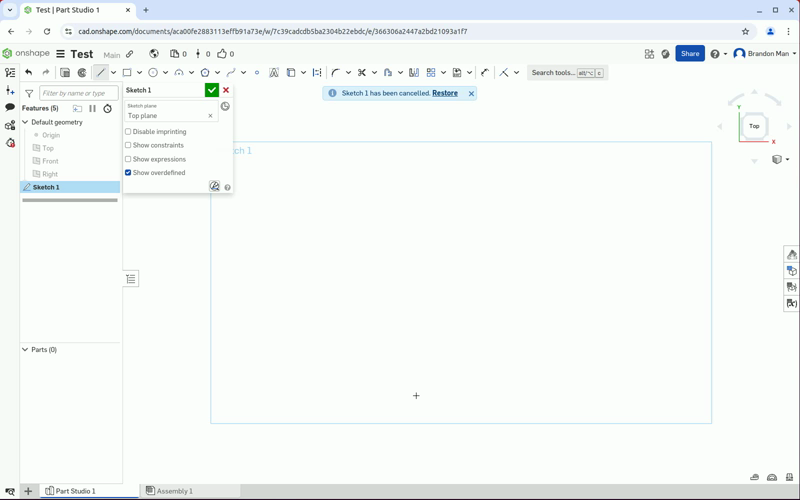
click(416, 395)
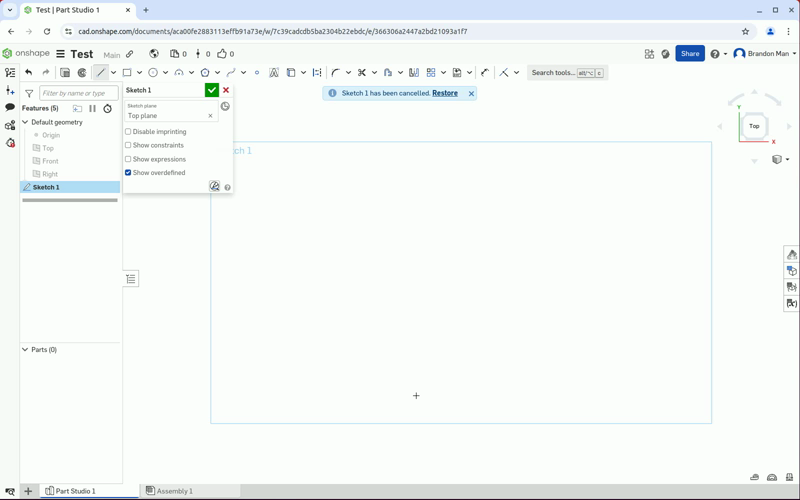
key_up(shift)
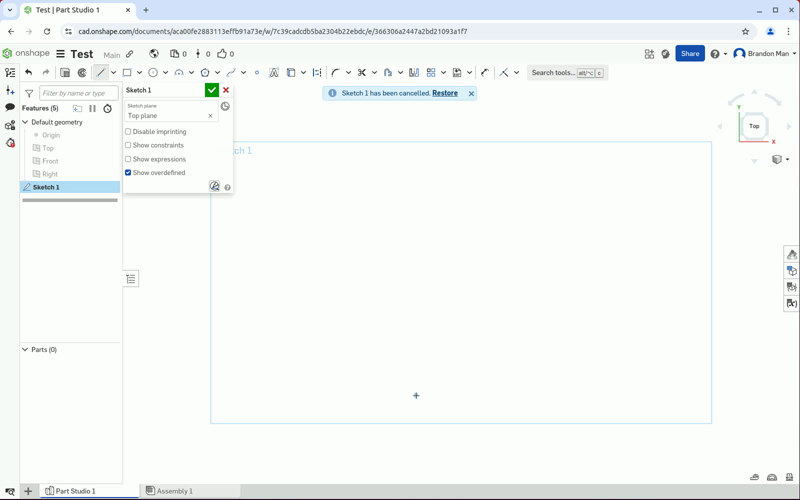
key_down(shift)
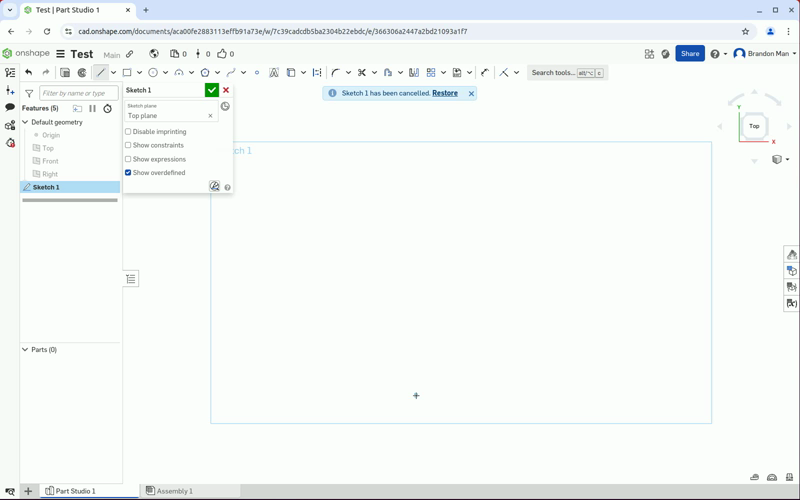
mouse_move(505, 395)
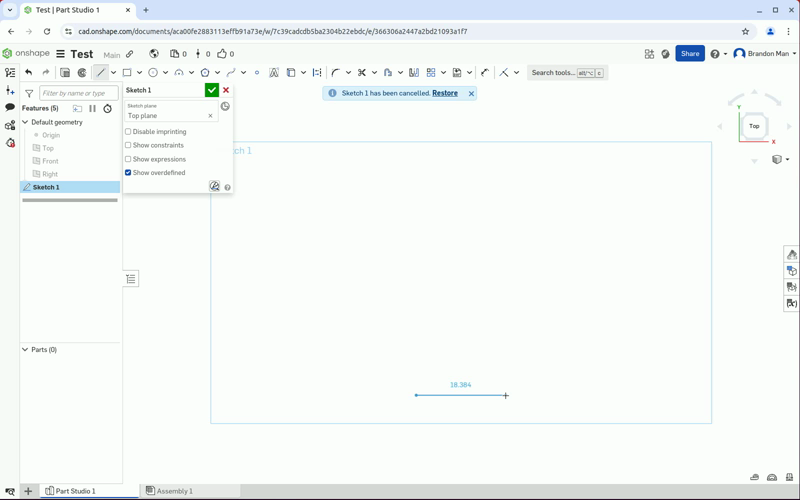
click(505, 395)
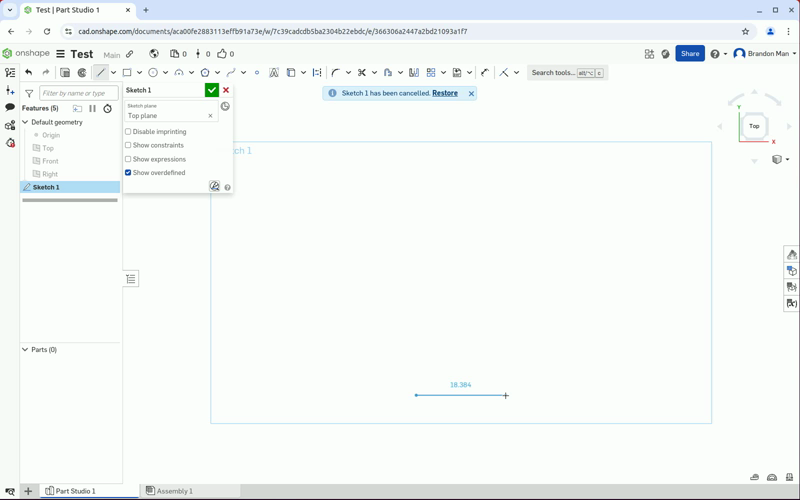
key_up(shift)
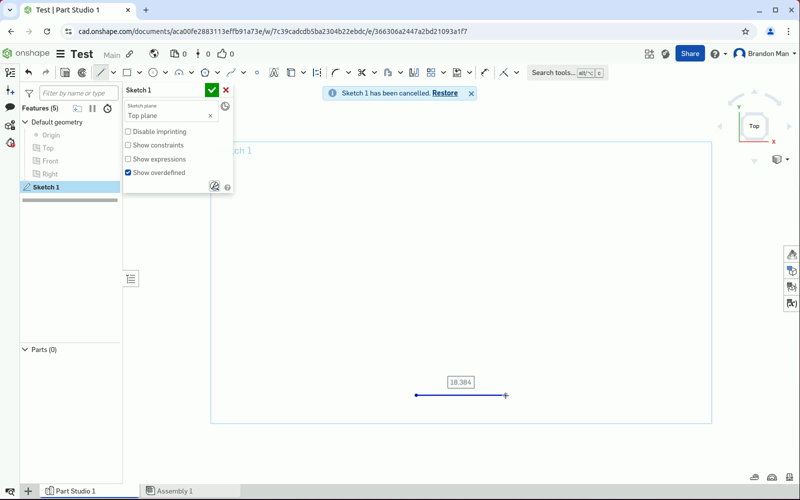
key_down(shift)
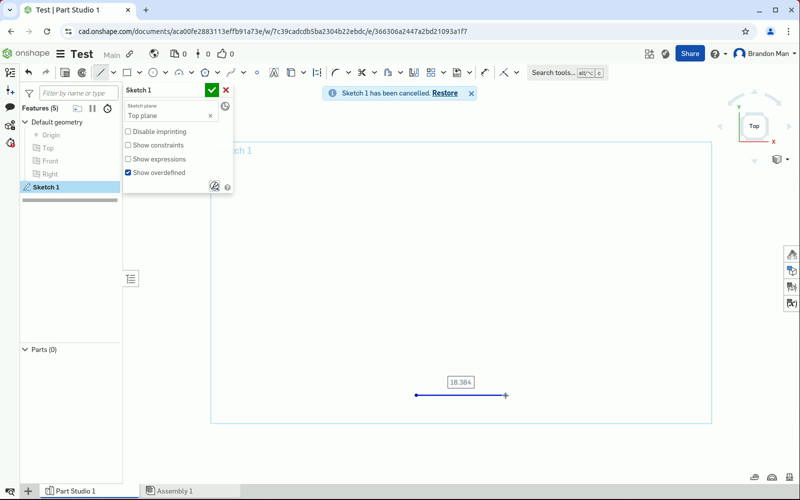
mouse_move(505, 171)
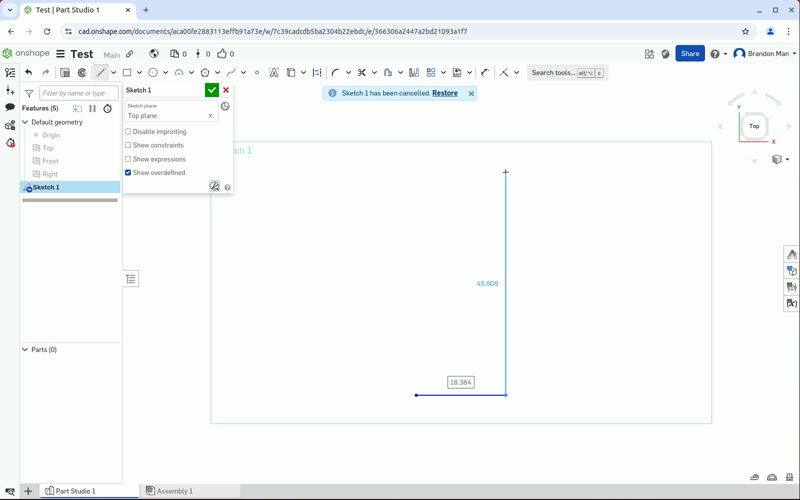
click(505, 171)
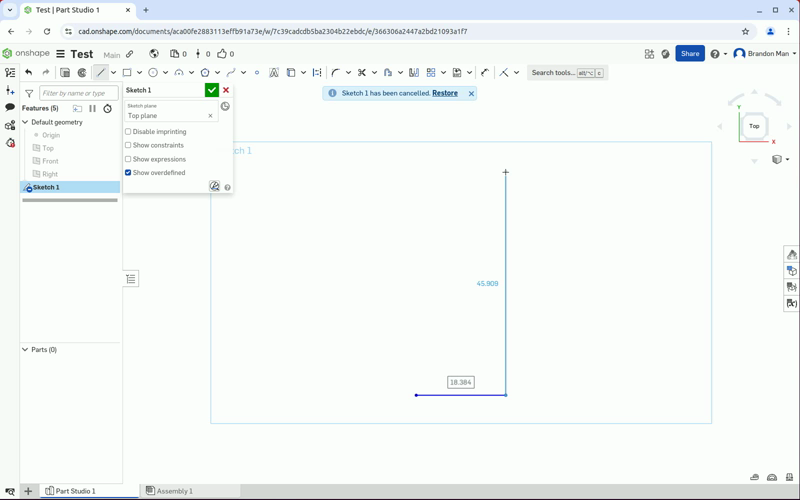
key_up(shift)
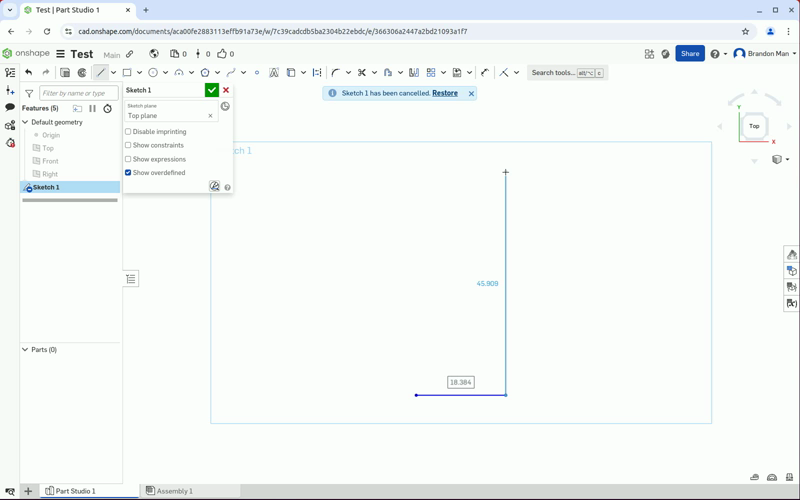
key_down(shift)
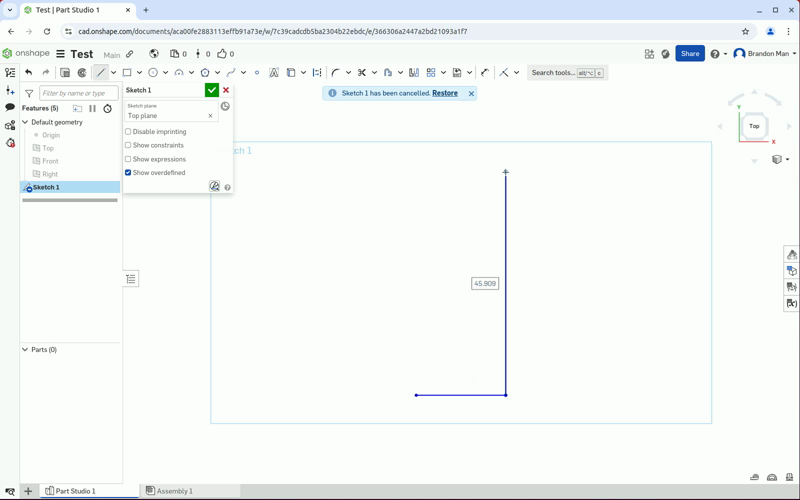
mouse_move(416, 171)
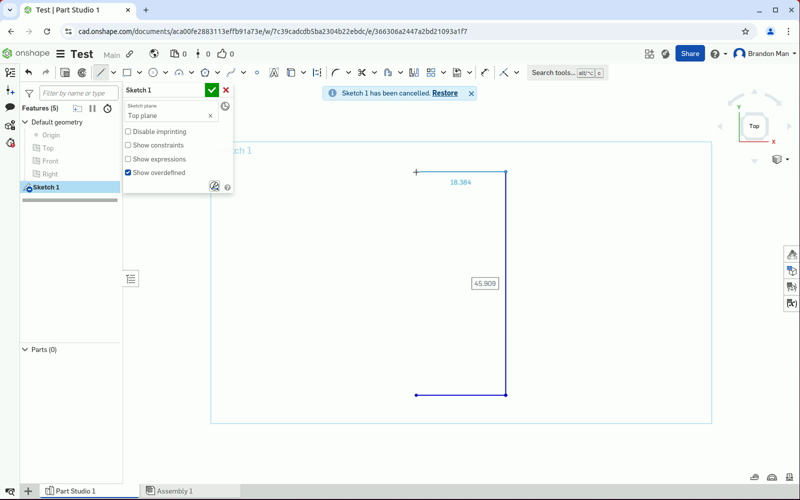
click(416, 171)
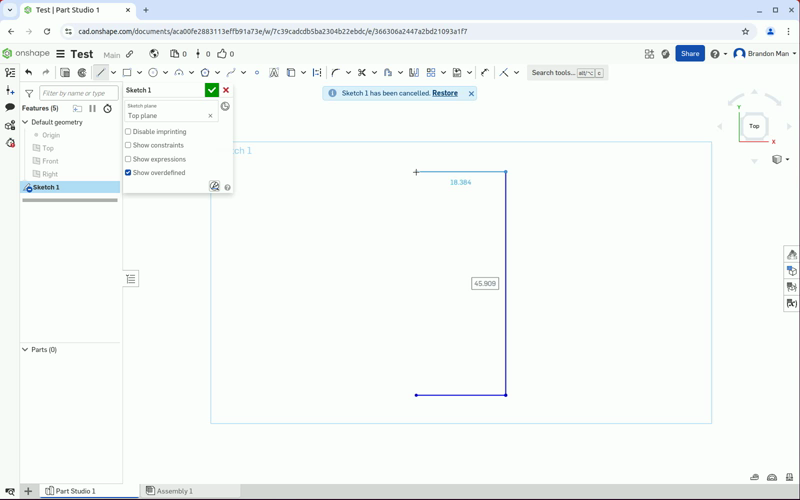
key_up(shift)
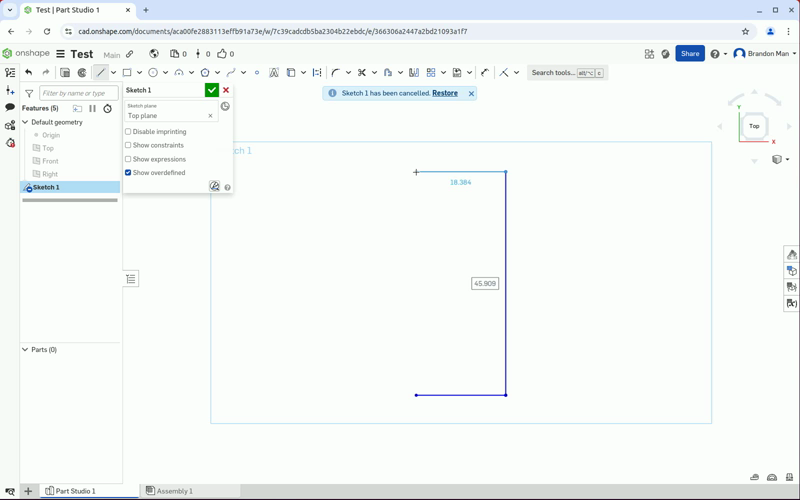
key_down(shift)
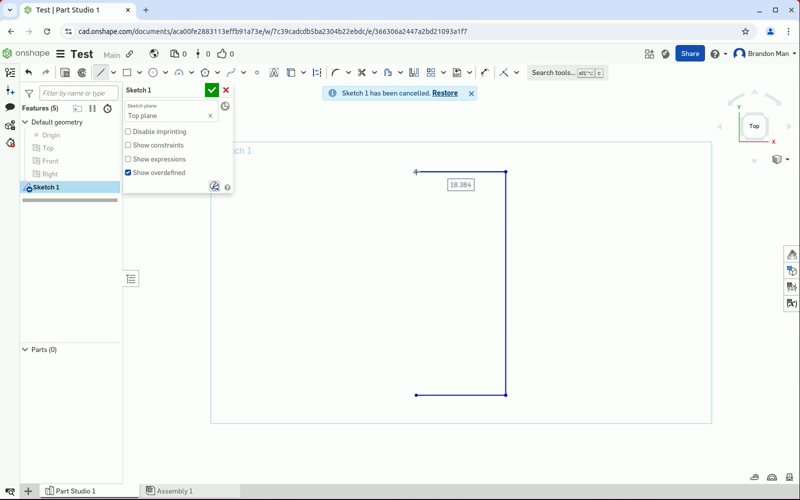
mouse_move(416, 395)
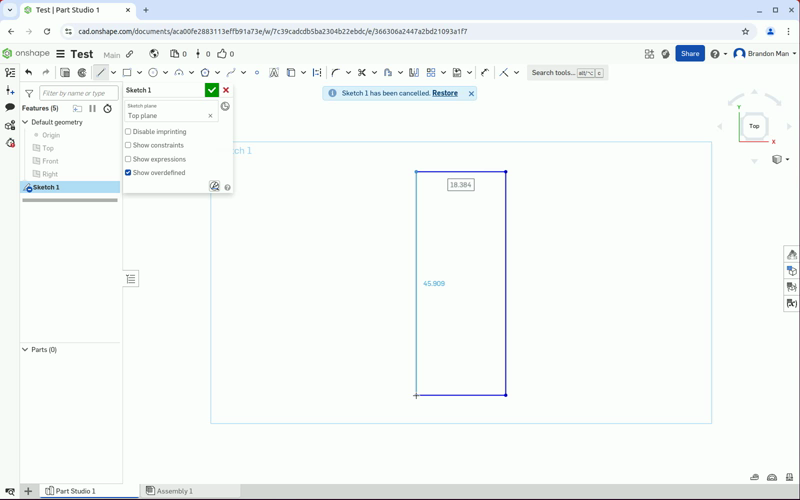
key_up(shift)
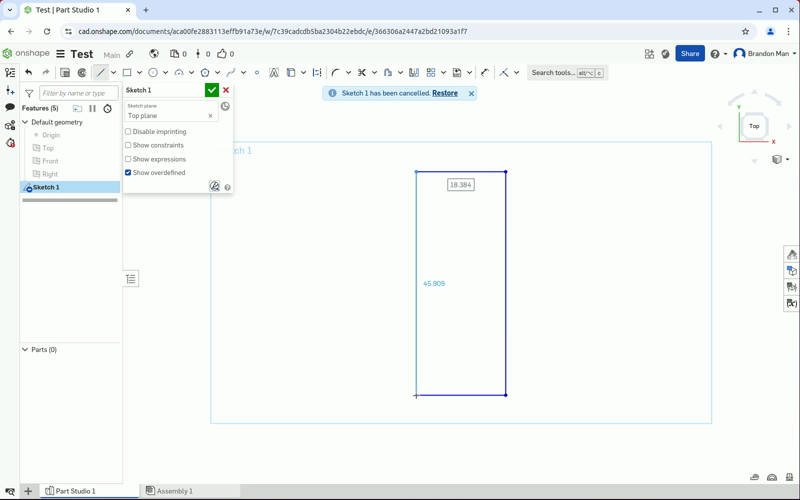
click(416, 395)
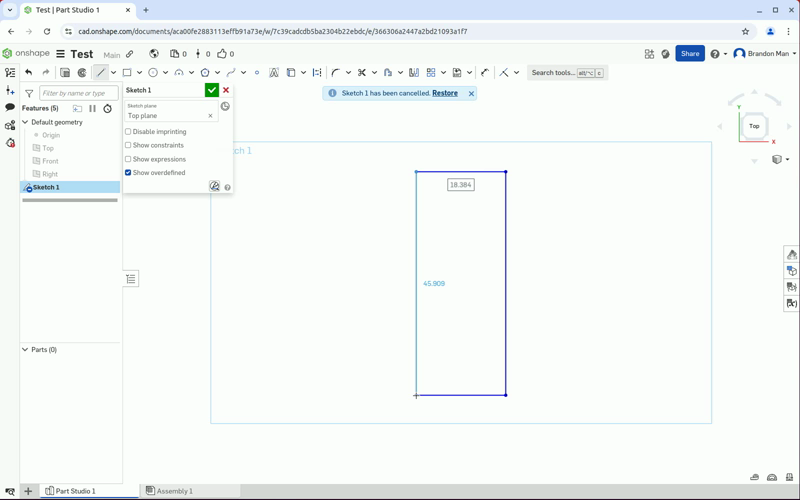
key(esc)
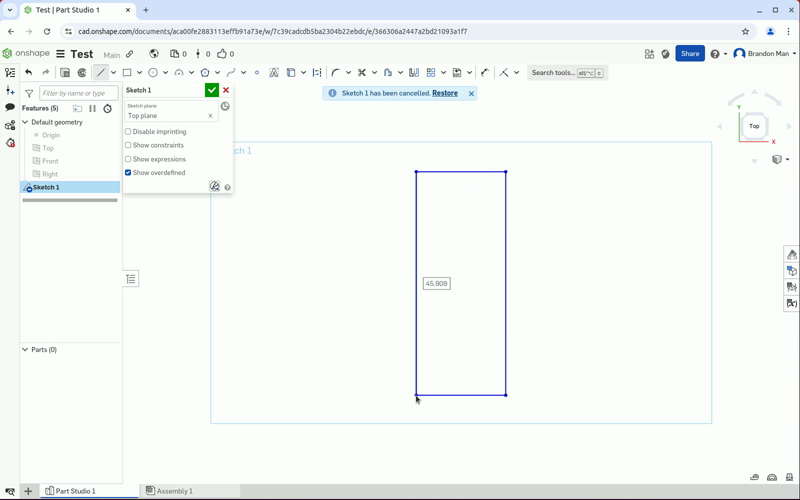
mouse_move(433, 207)
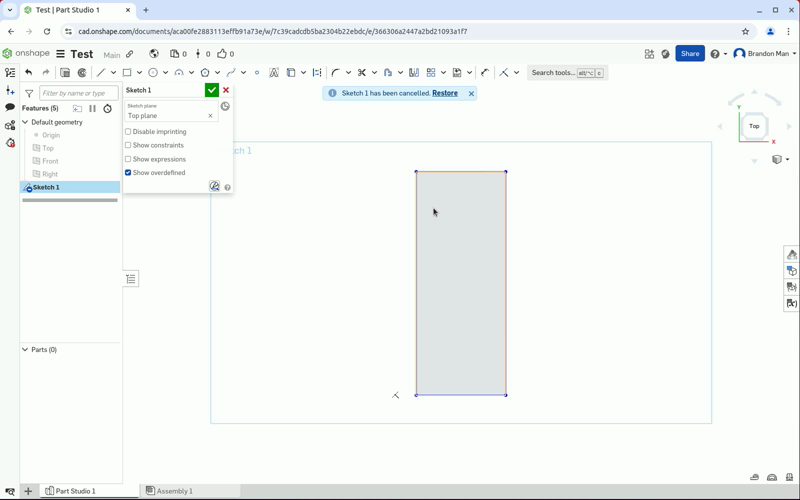
click(433, 207)
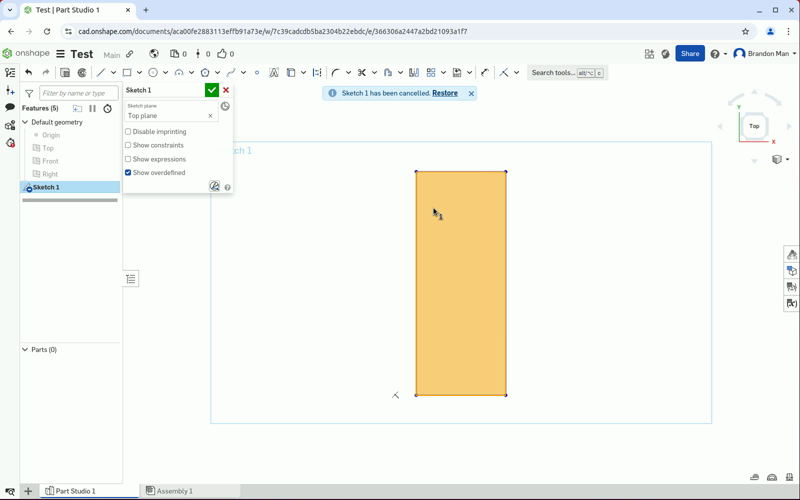
mouse_move(73, 352)
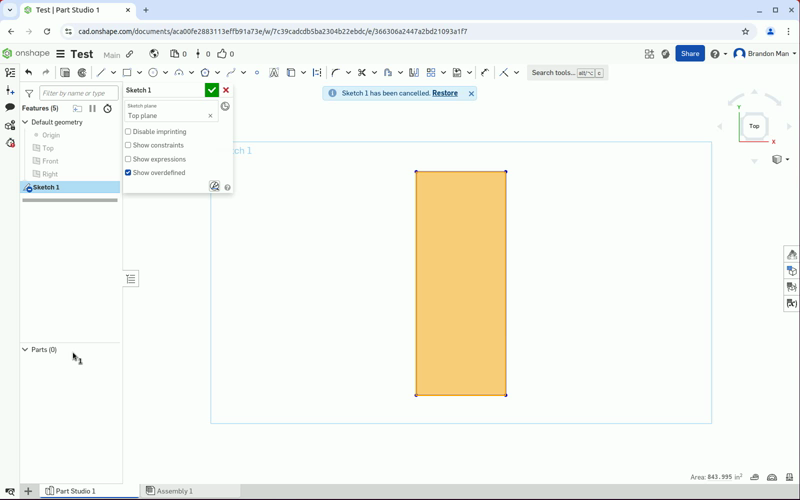
key(shift+y)
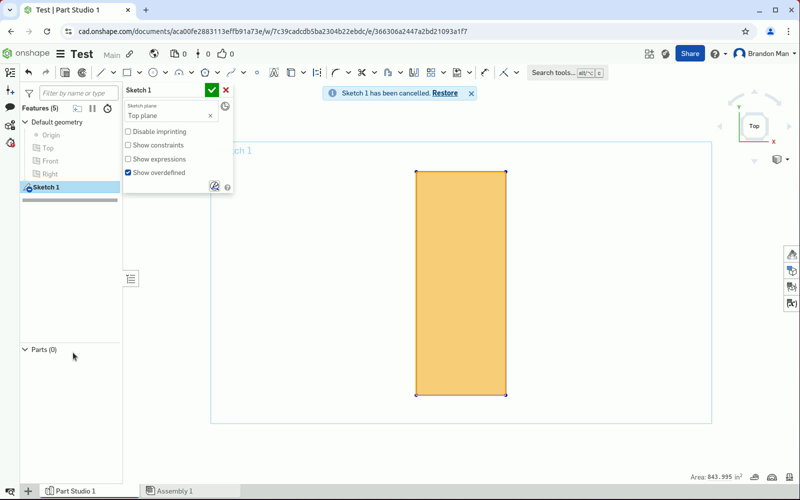
key(shift+e)
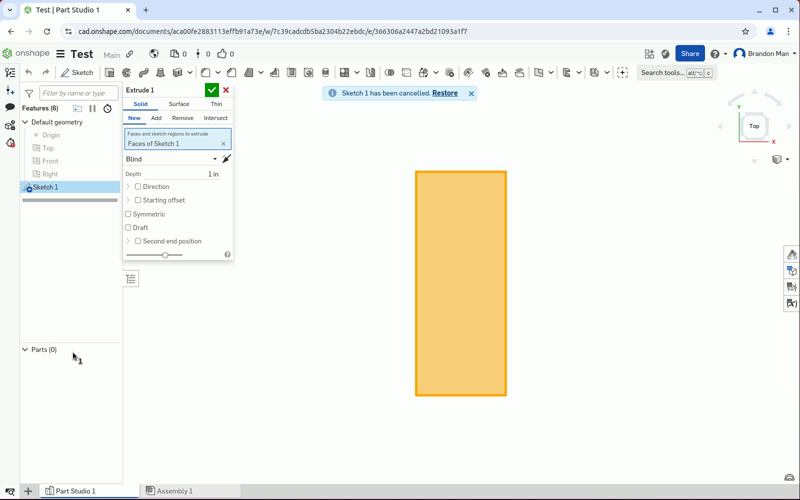
mouse_move(143, 106)
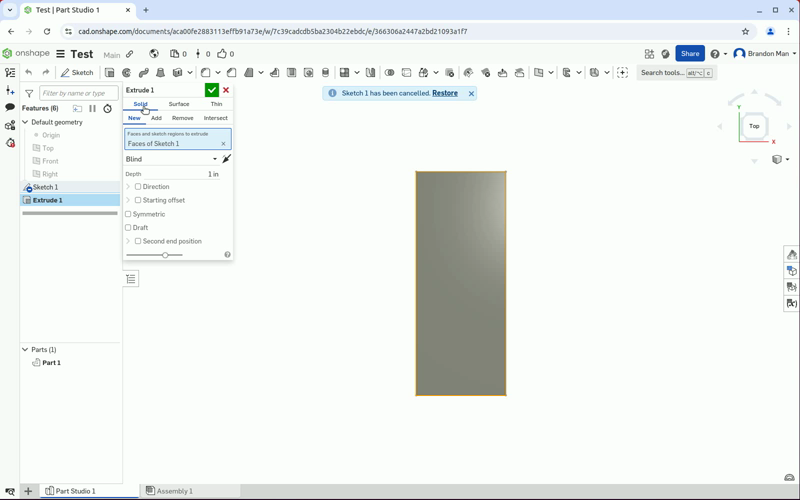
click(143, 106)
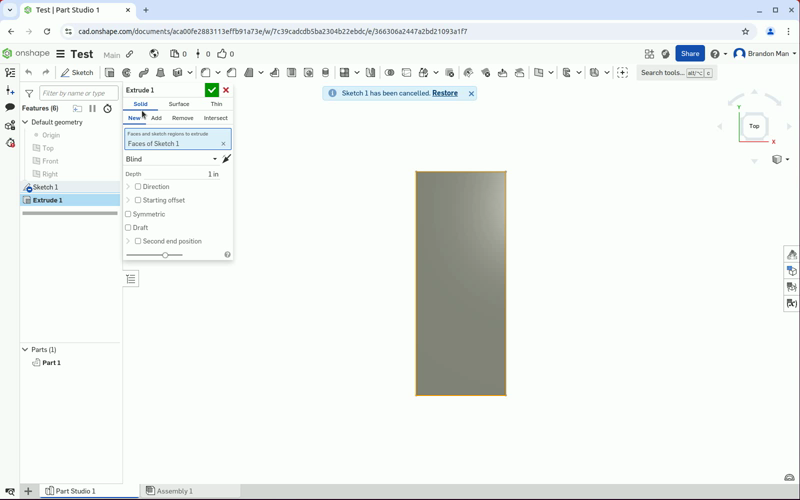
mouse_move(137, 120)
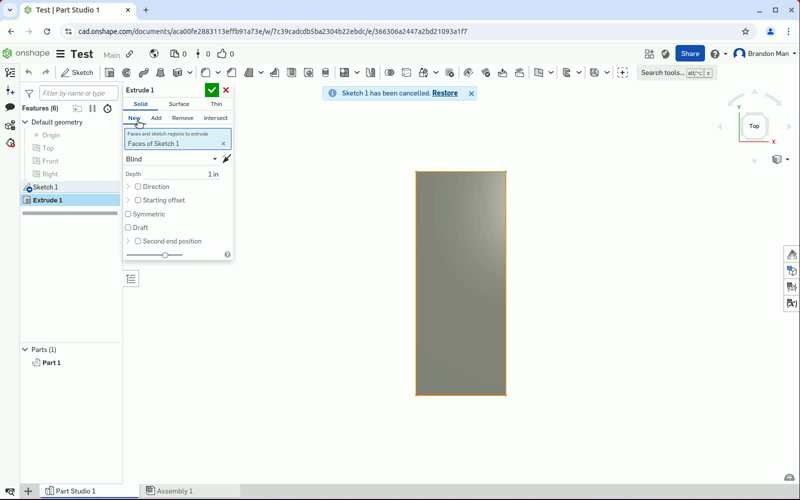
click(137, 120)
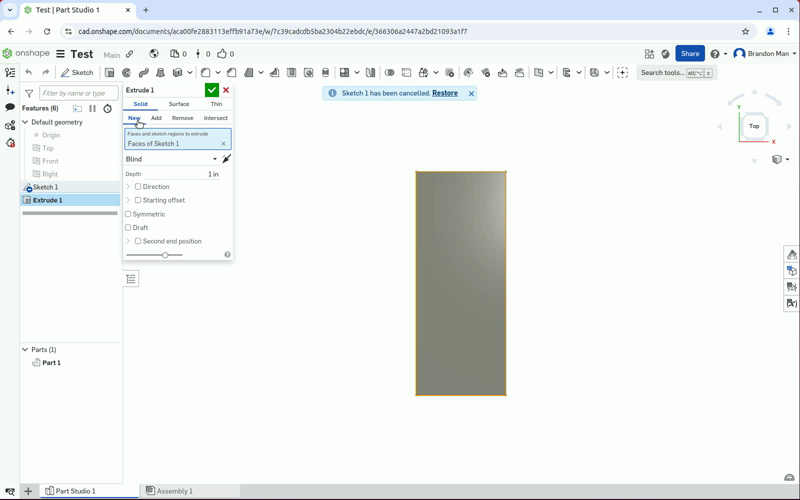
key(tab, 4)
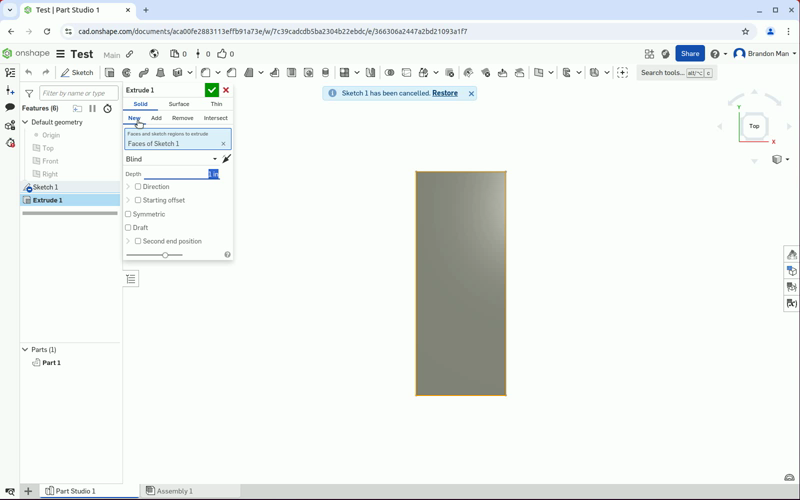
text(9.147)
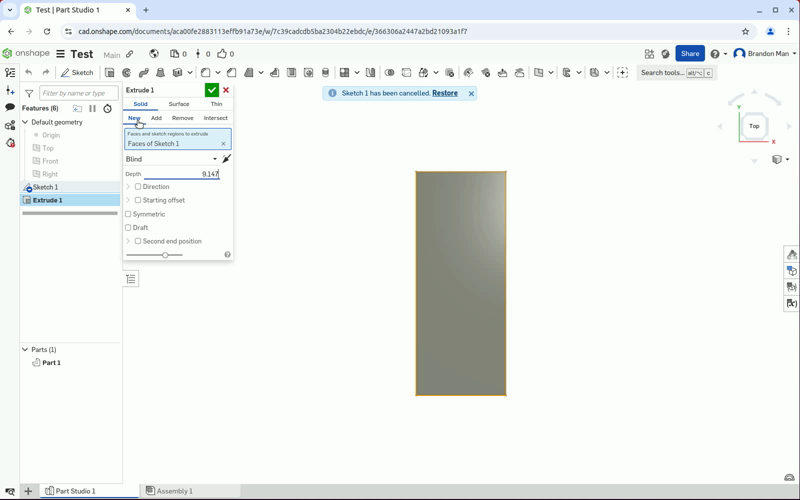
key(enter)
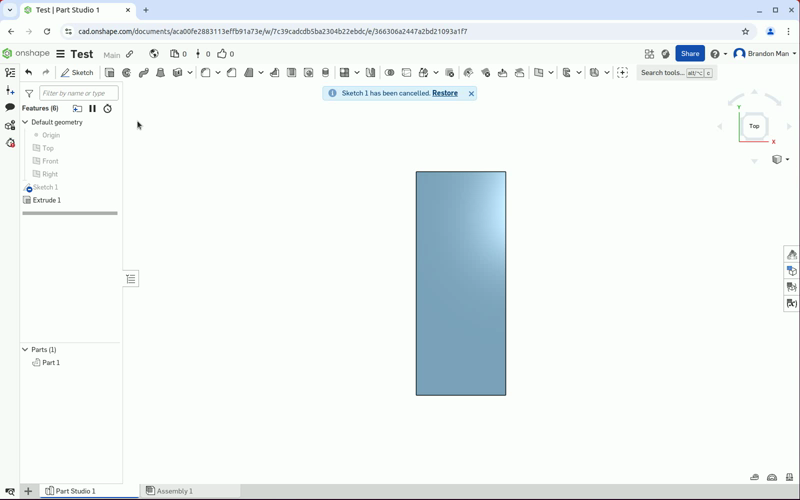
key(shift+h)
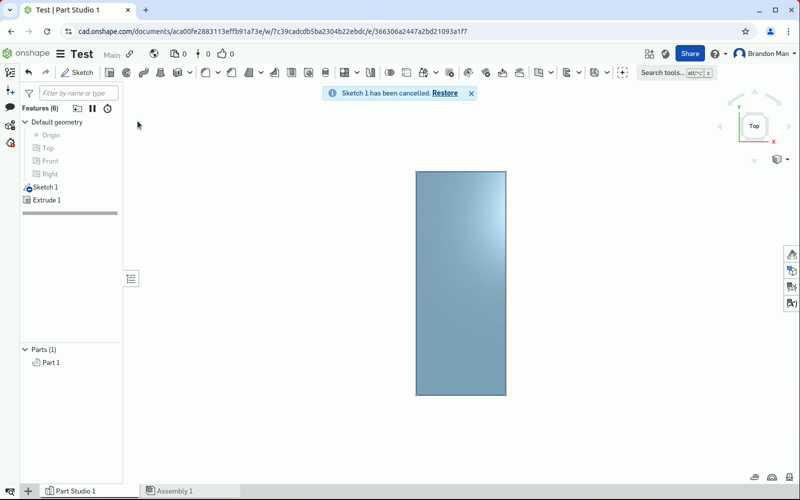
key(shift+h)
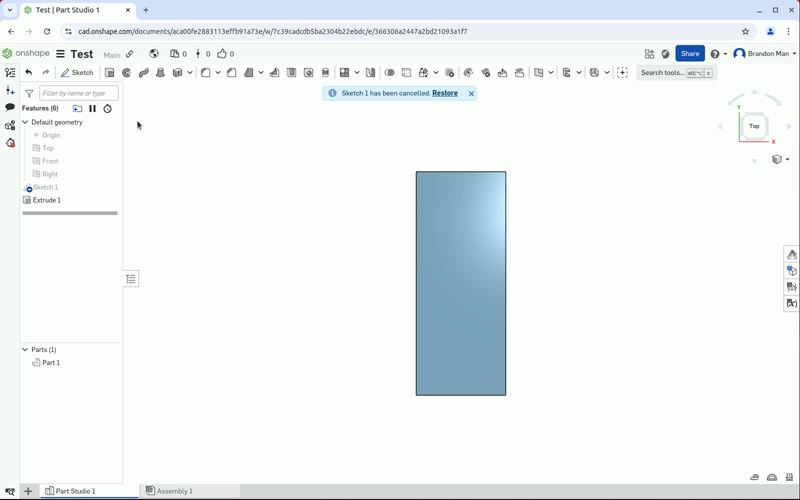
mouse_move(73, 189)
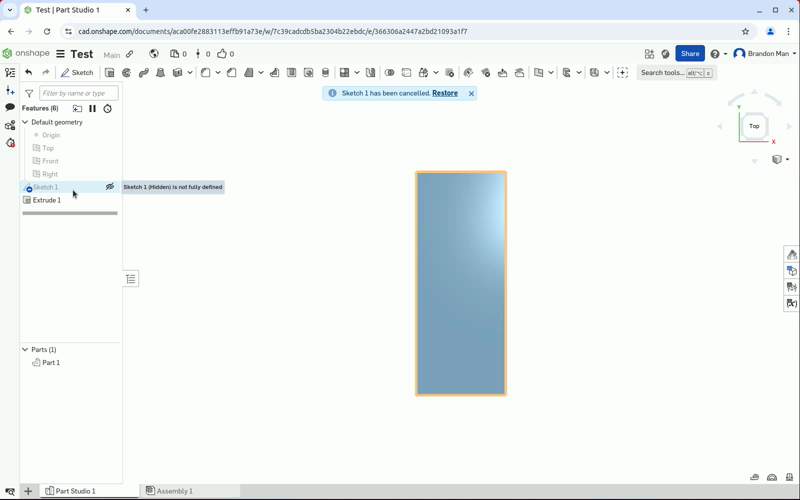
click(73, 189)
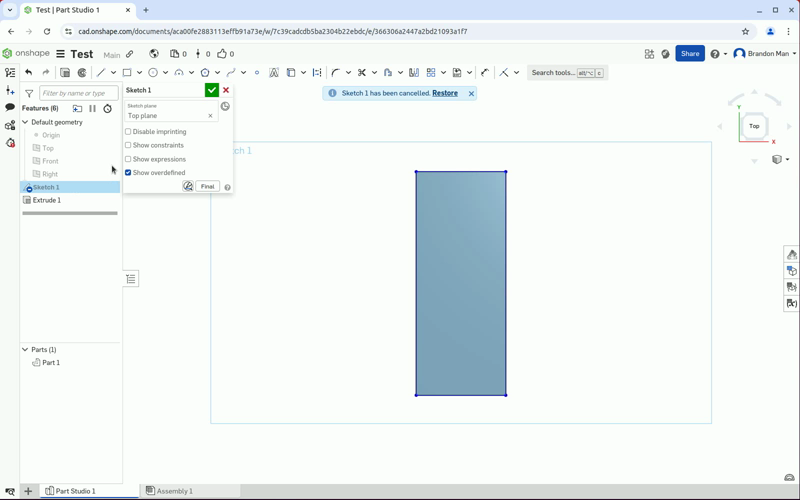
mouse_move(229, 92)
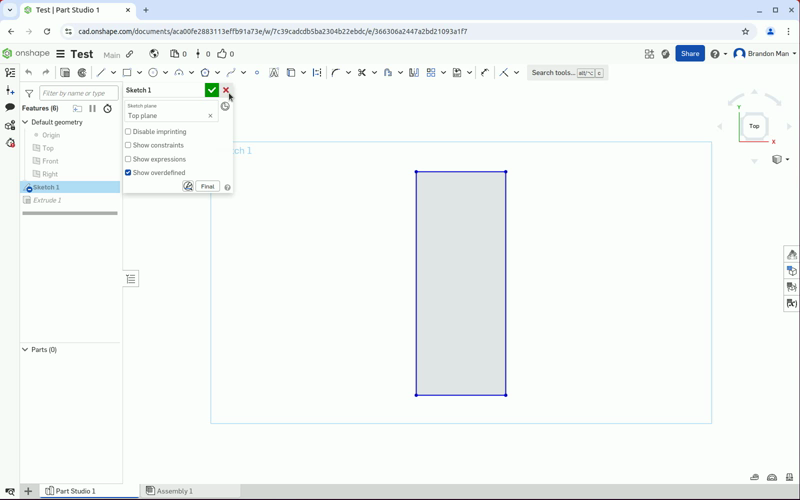
click(229, 92)
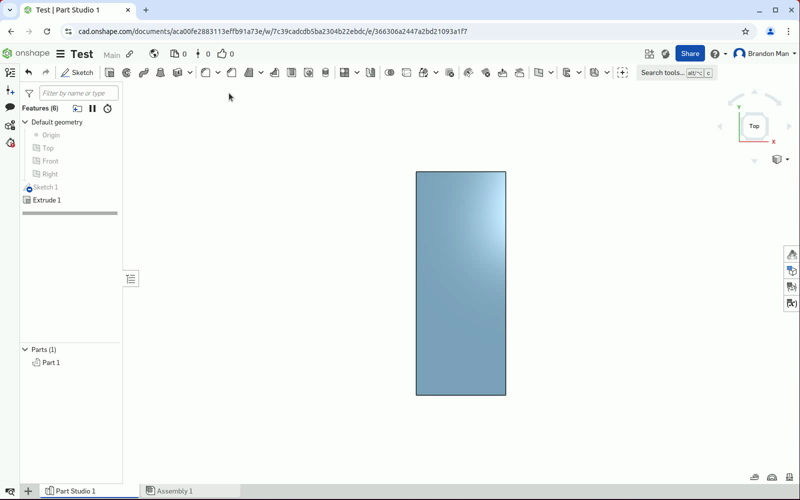
mouse_move(541, 75)
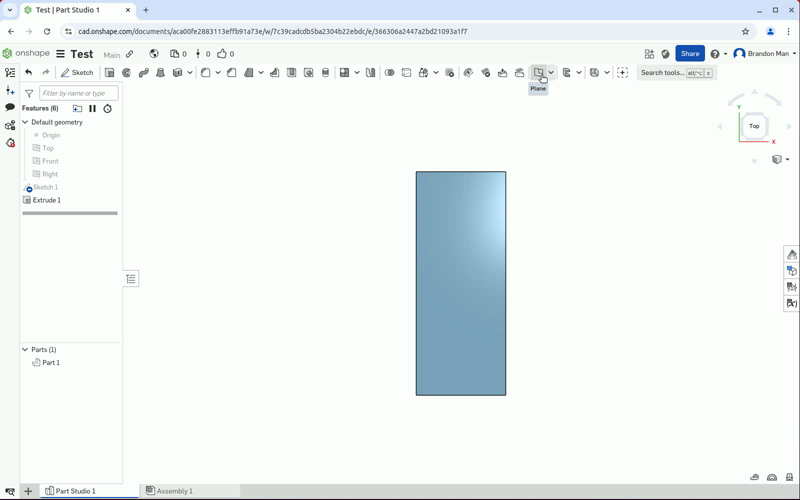
click(541, 75)
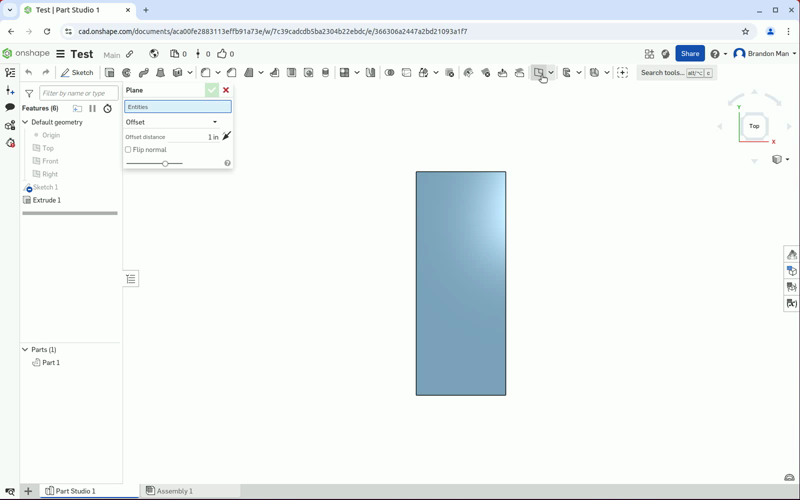
mouse_move(73, 150)
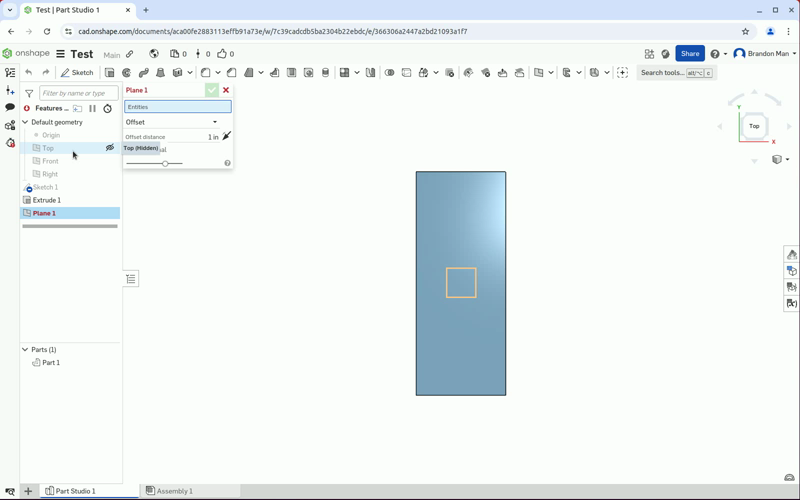
click(73, 150)
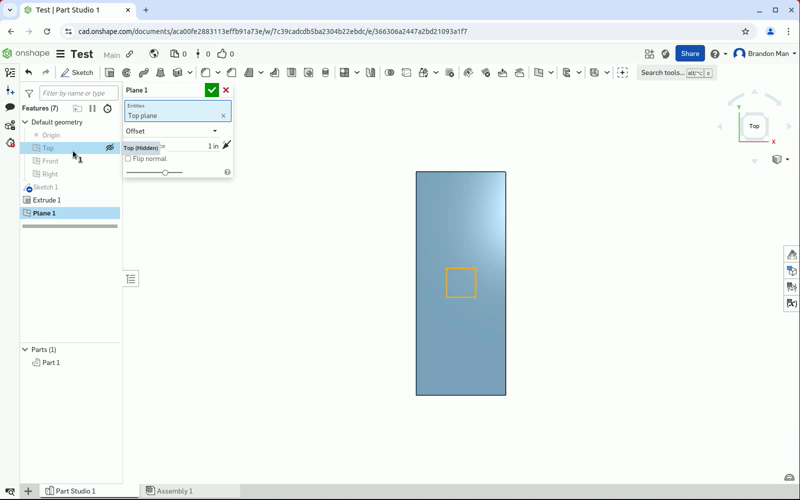
key(tab, 2)
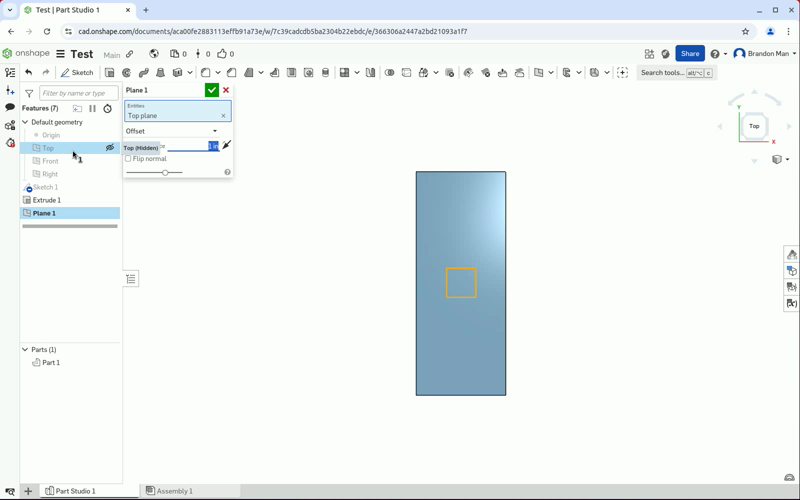
text(9.151)
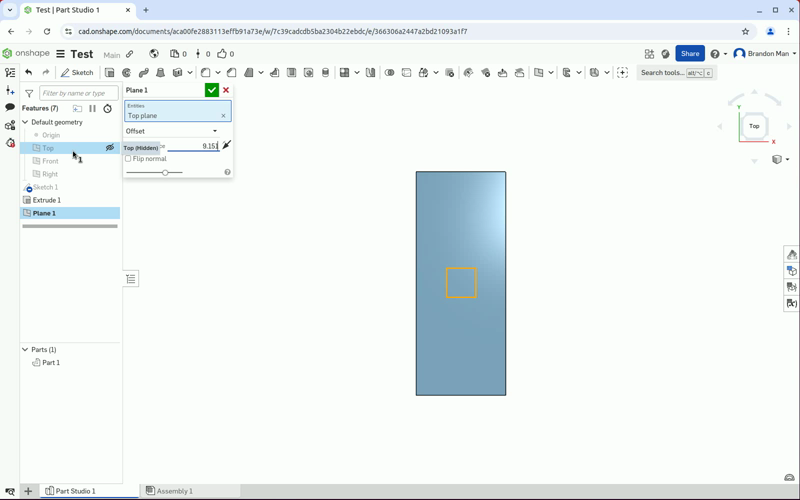
key(enter, 2)
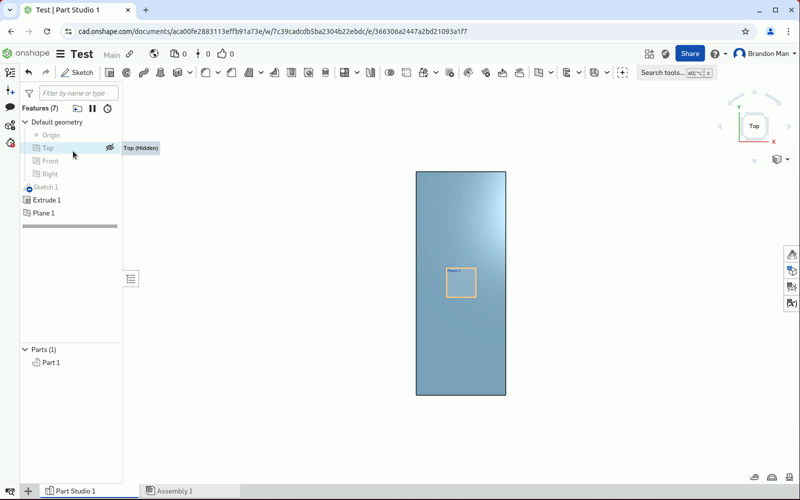
key(shift+s)
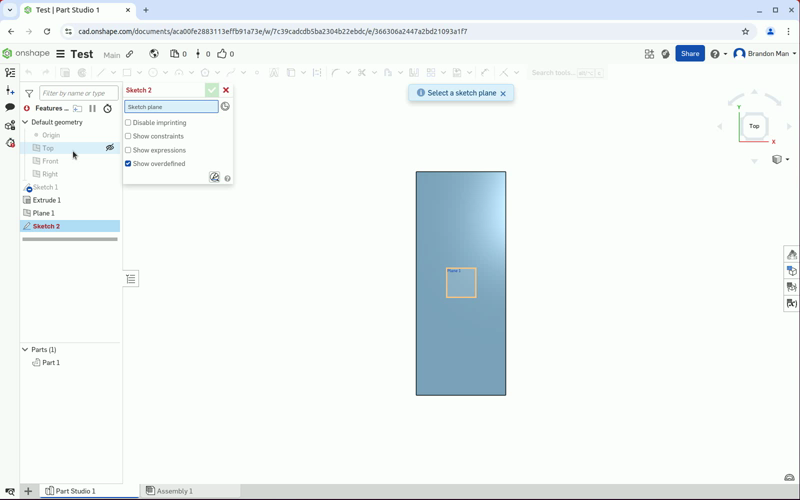
mouse_move(73, 215)
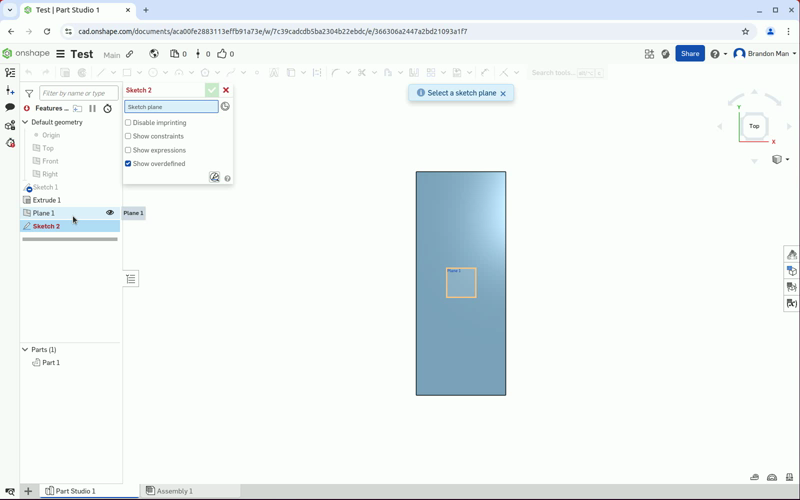
click(73, 215)
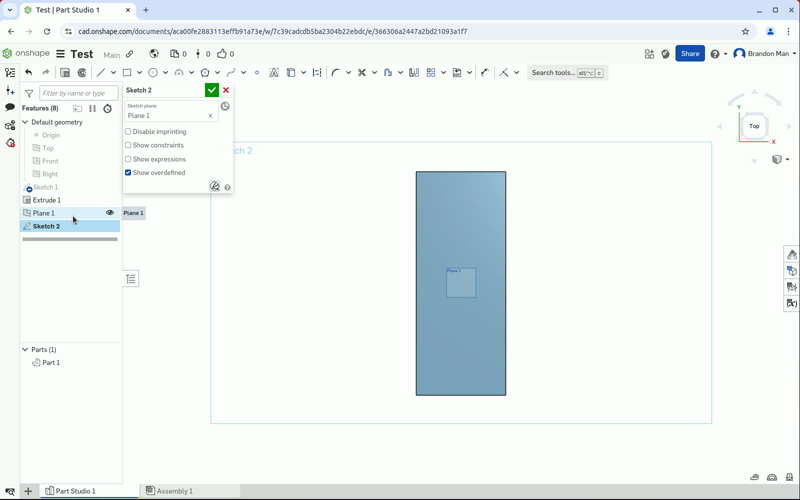
mouse_move(73, 352)
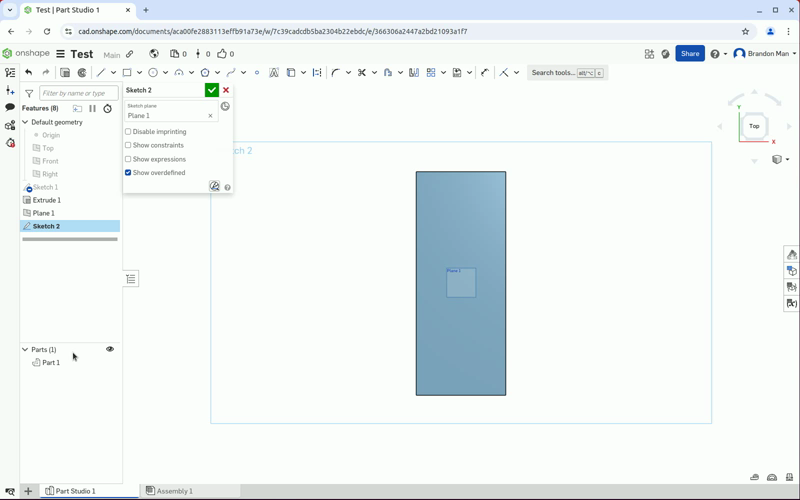
key(y)
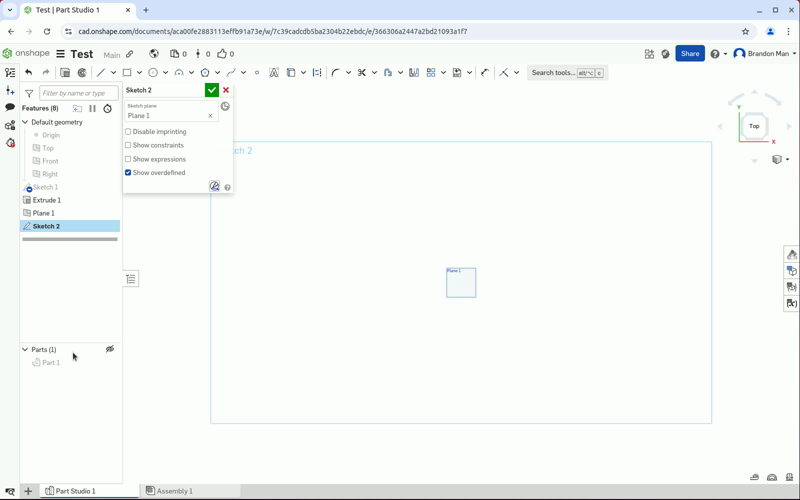
key(c)
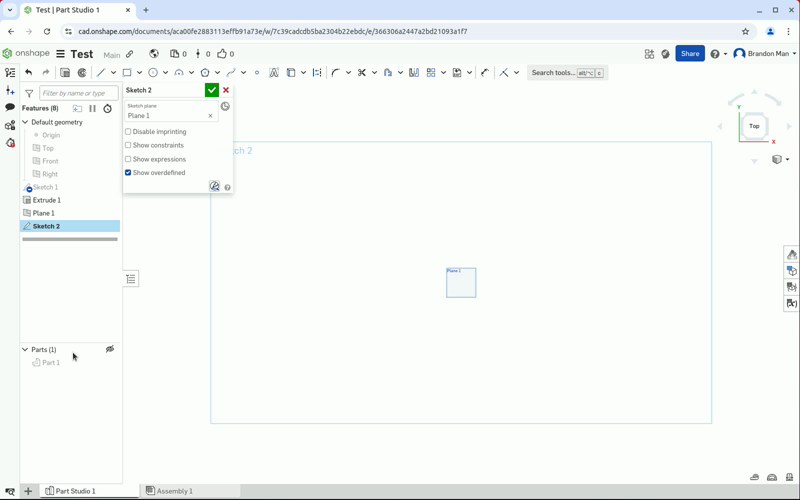
key_down(shift)
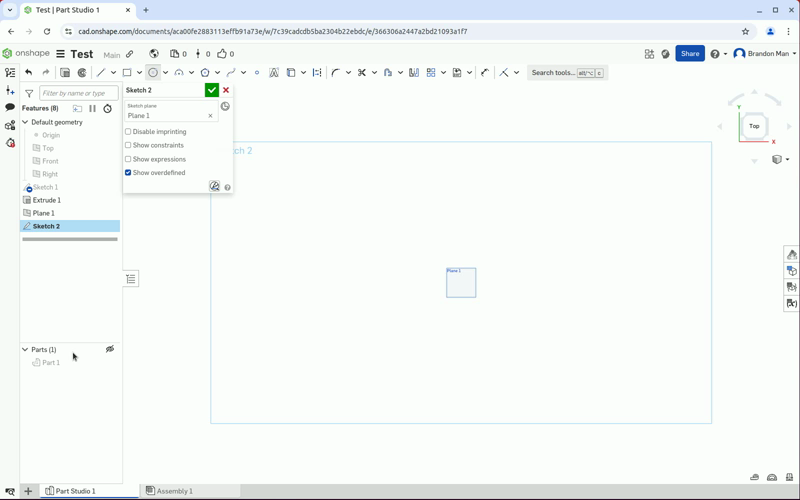
mouse_move(461, 216)
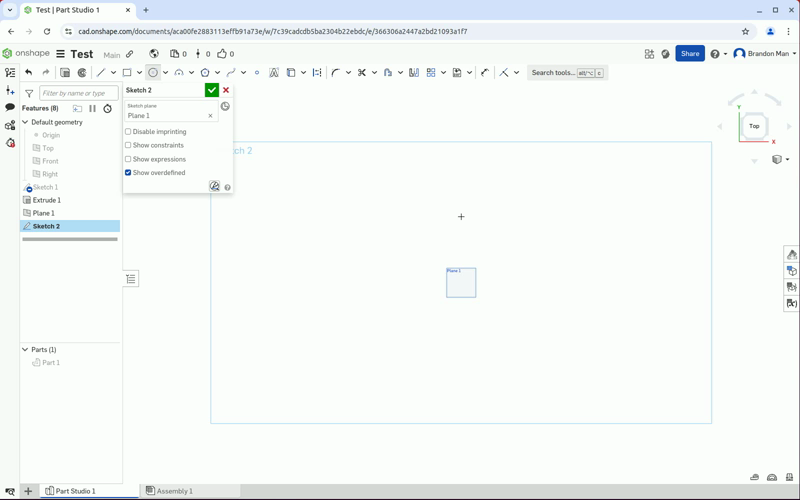
click(461, 216)
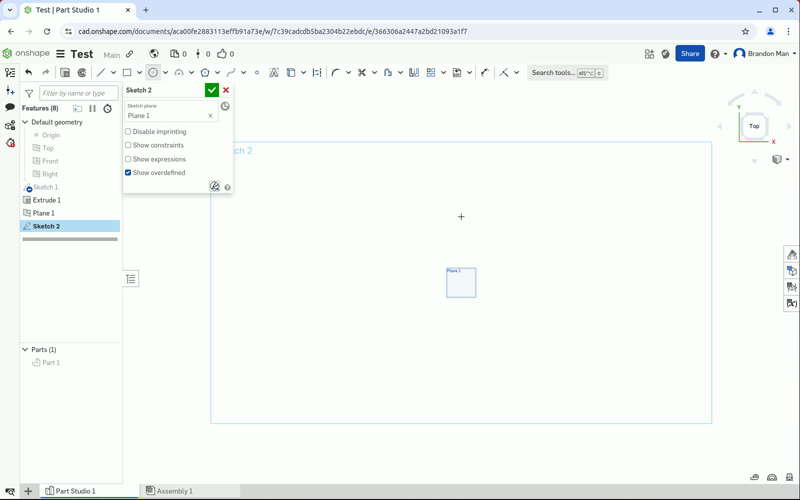
key_up(shift)
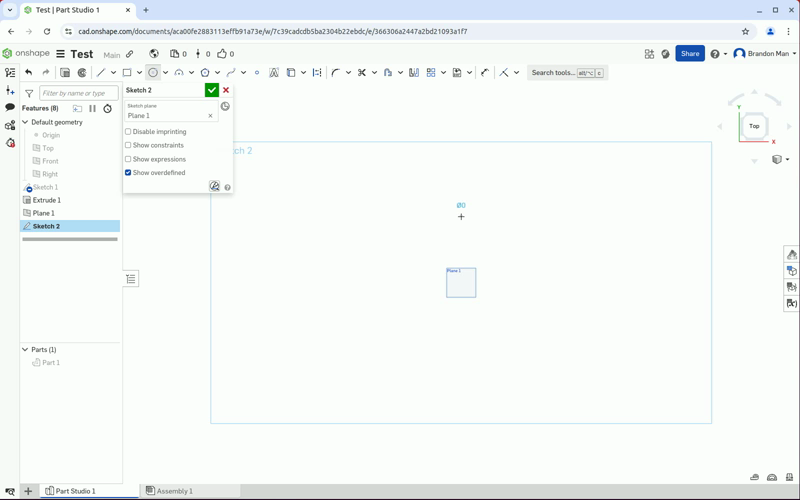
mouse_move(484, 216)
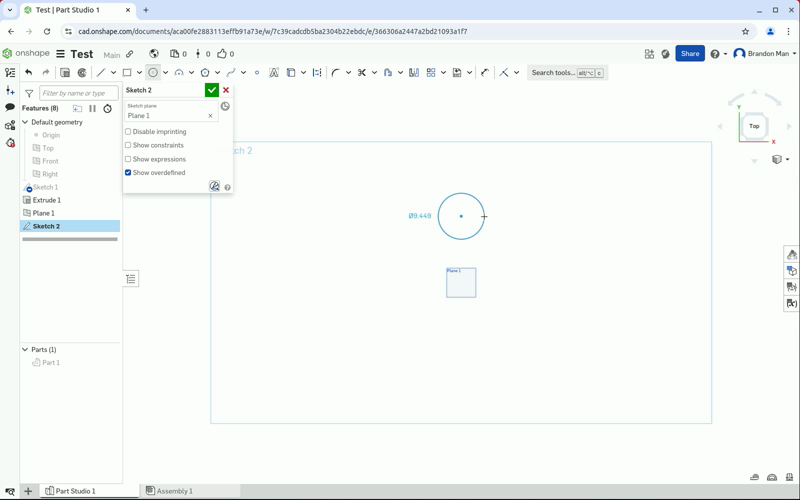
click(484, 216)
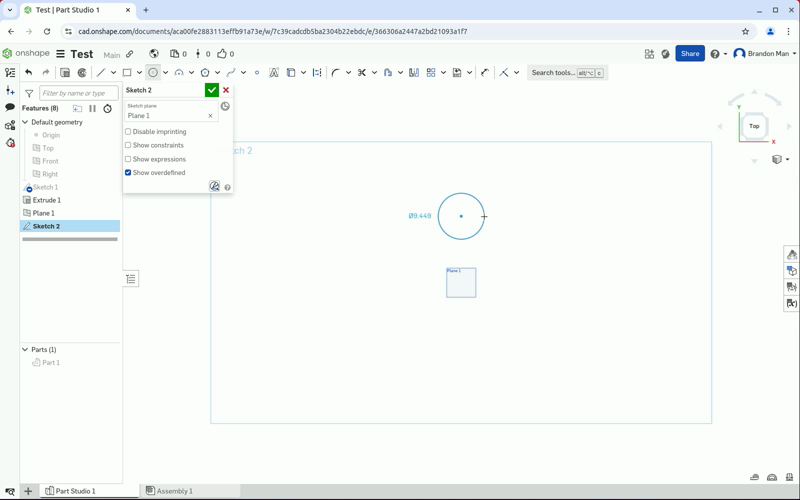
key(esc)
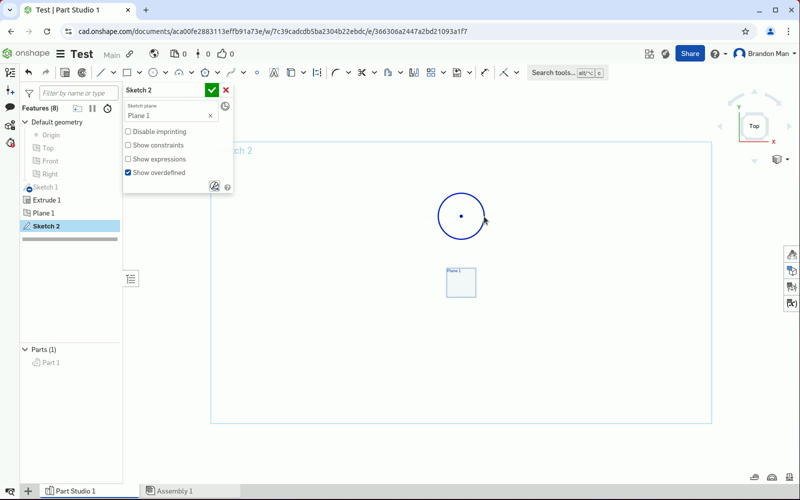
mouse_move(468, 201)
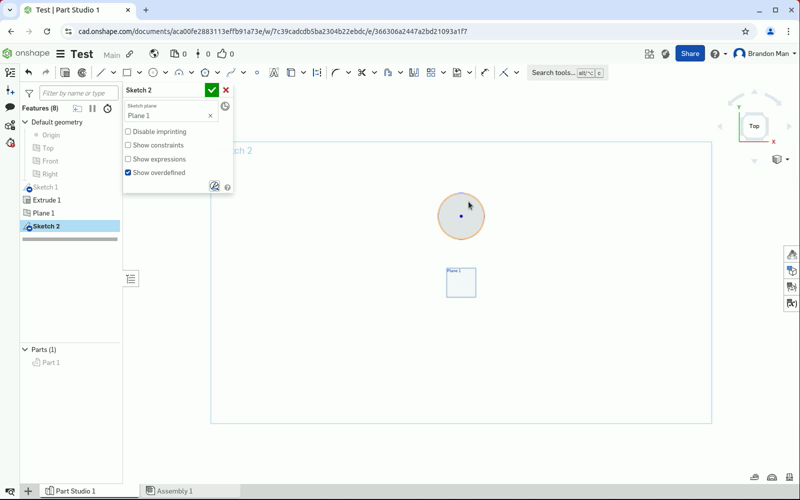
scroll(6)
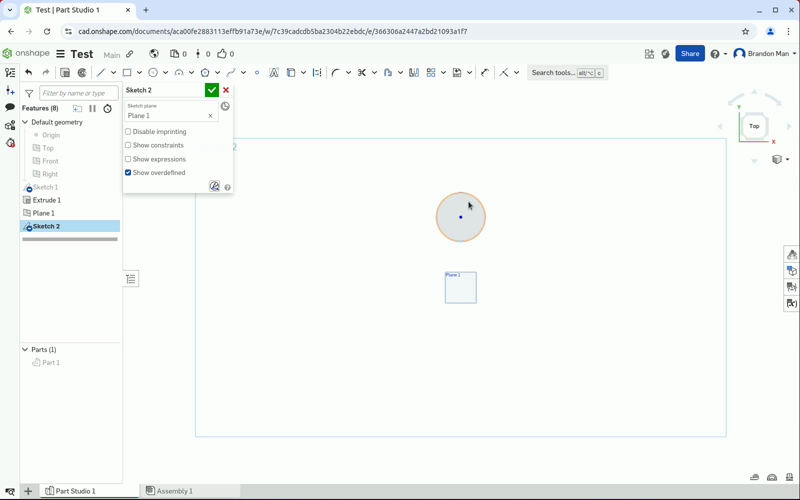
scroll(6)
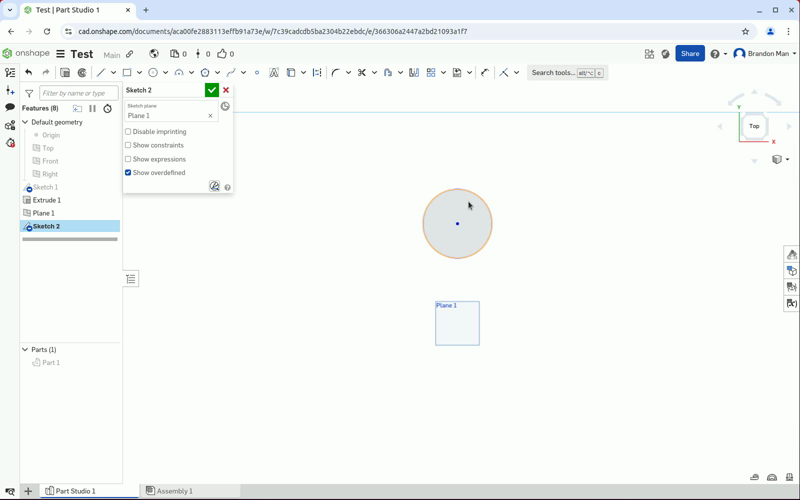
scroll(6)
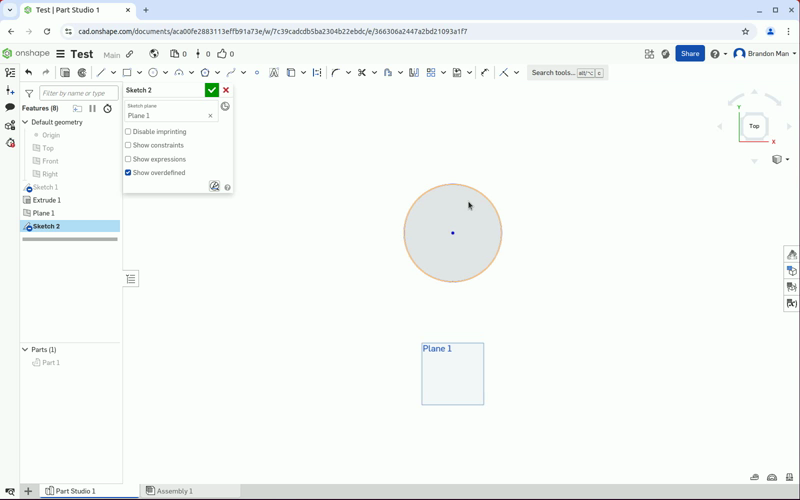
scroll(6)
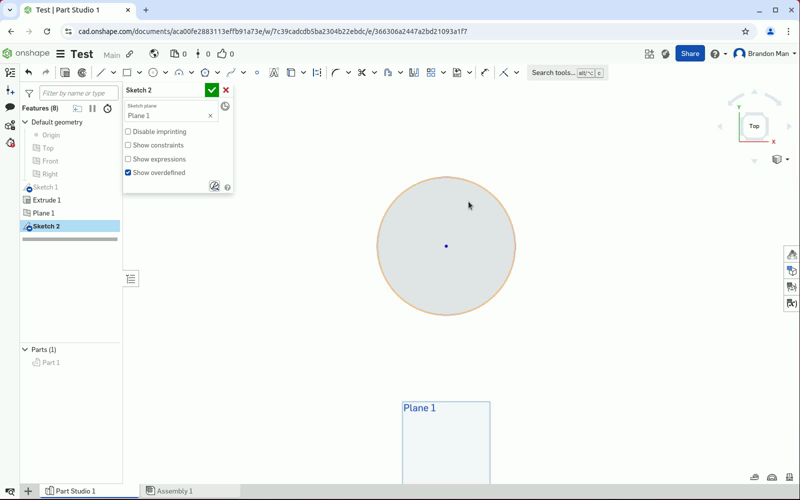
scroll(6)
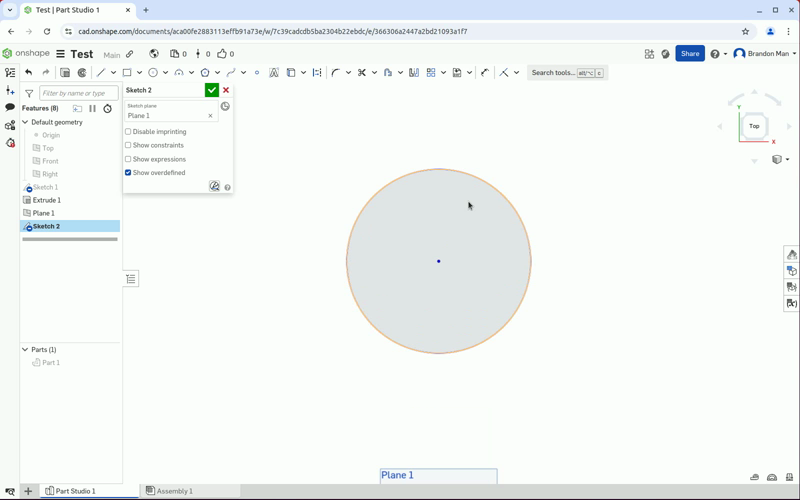
scroll(6)
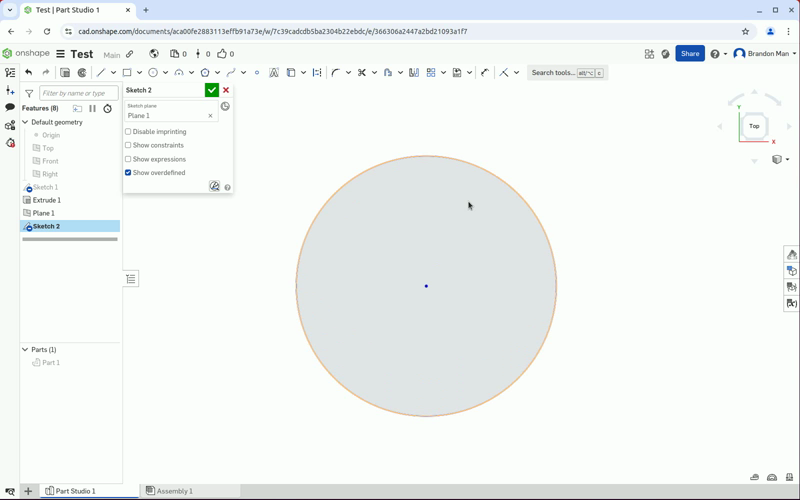
scroll(6)
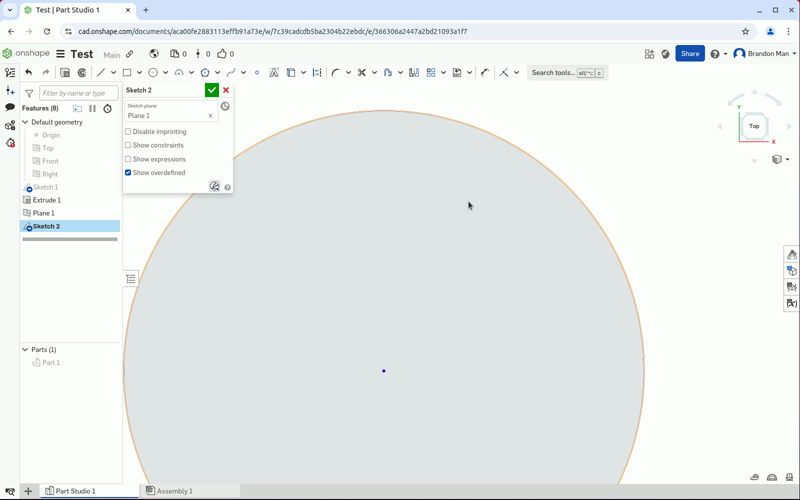
click(468, 201)
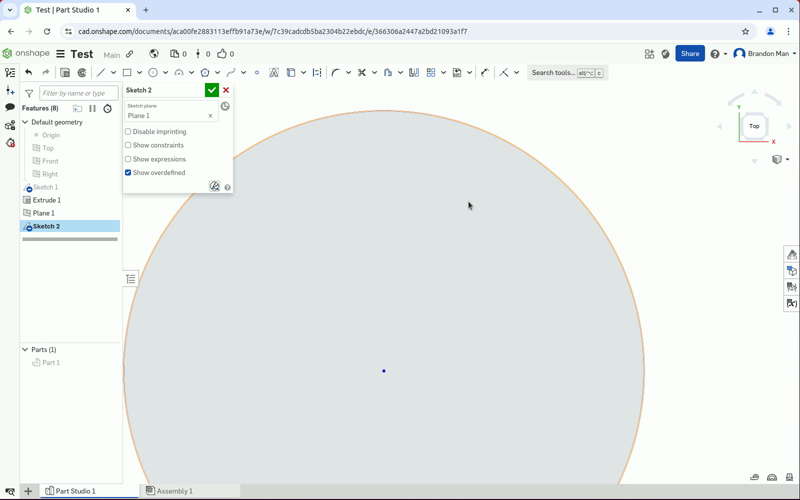
scroll(-6)
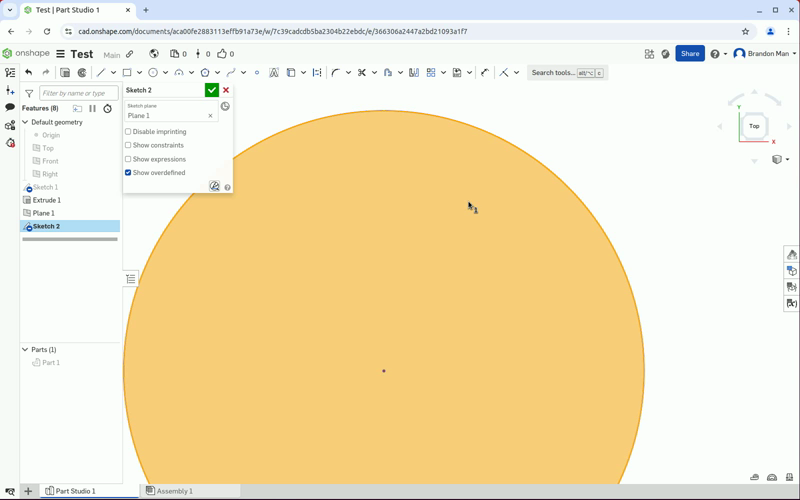
scroll(-6)
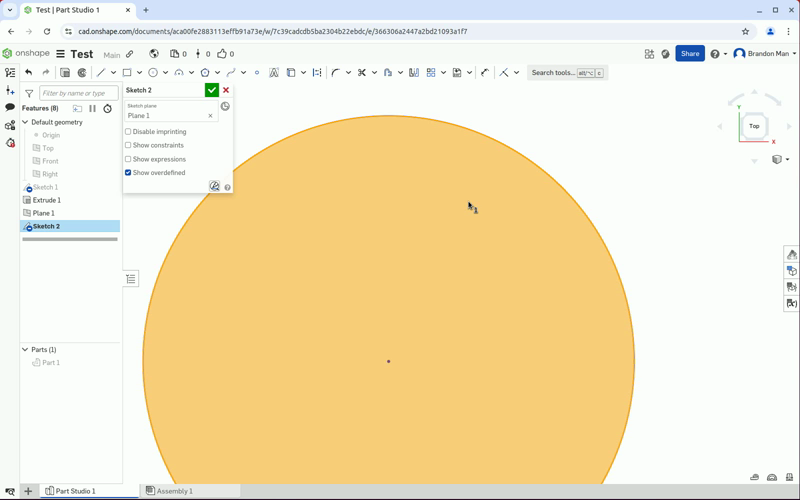
scroll(-6)
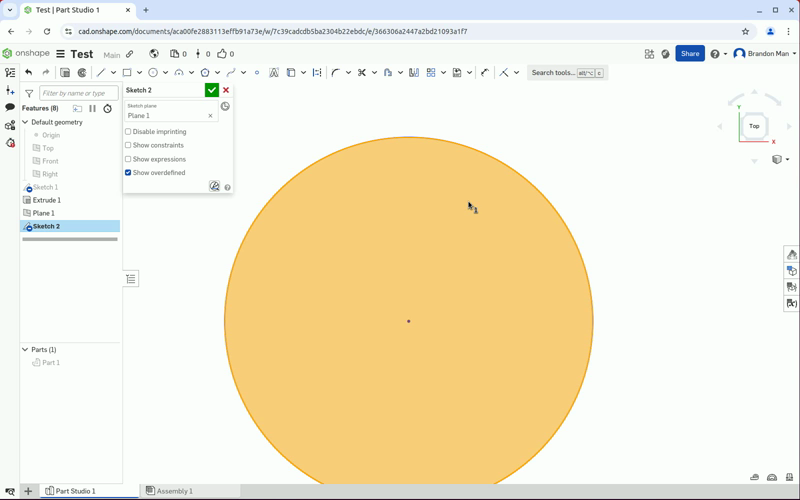
scroll(-6)
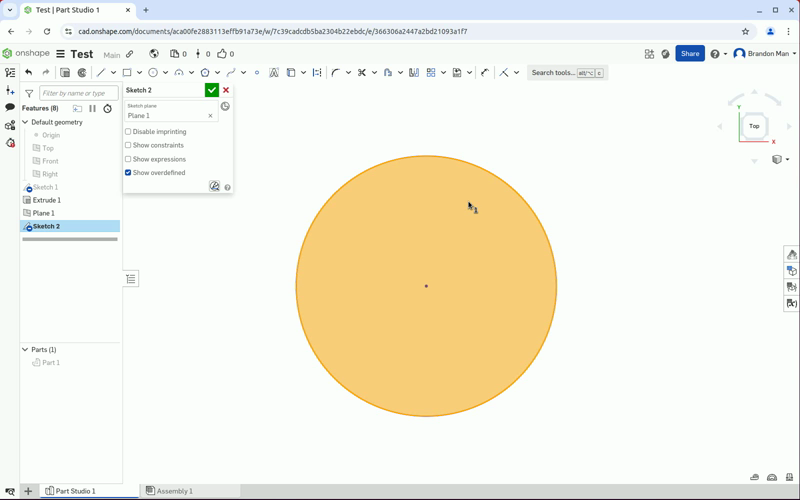
scroll(-6)
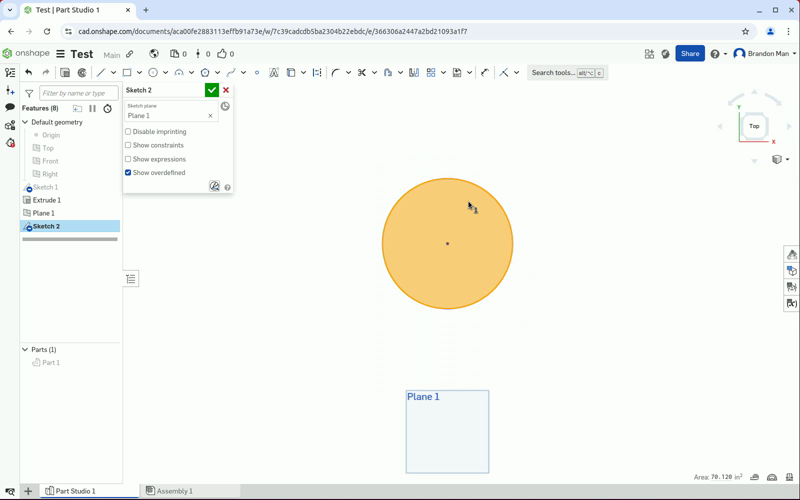
scroll(-6)
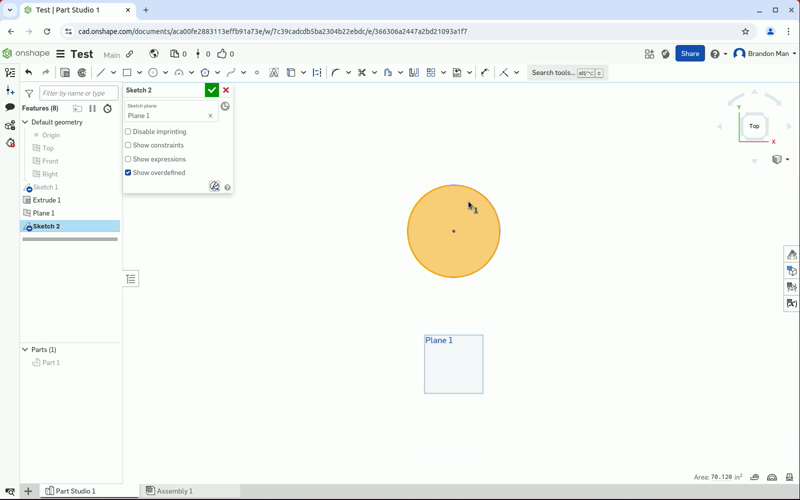
scroll(-6)
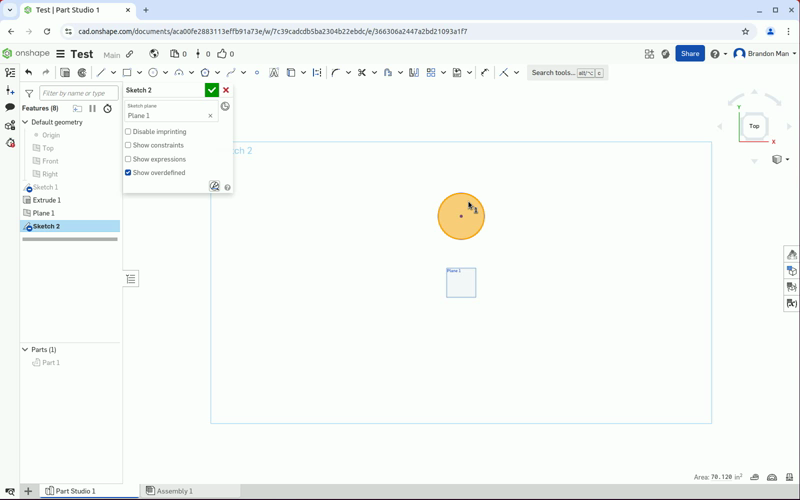
mouse_move(73, 352)
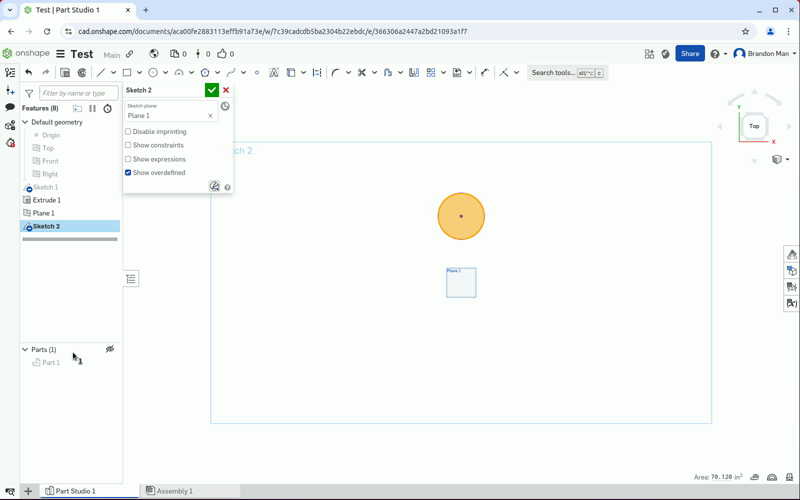
key(shift+y)
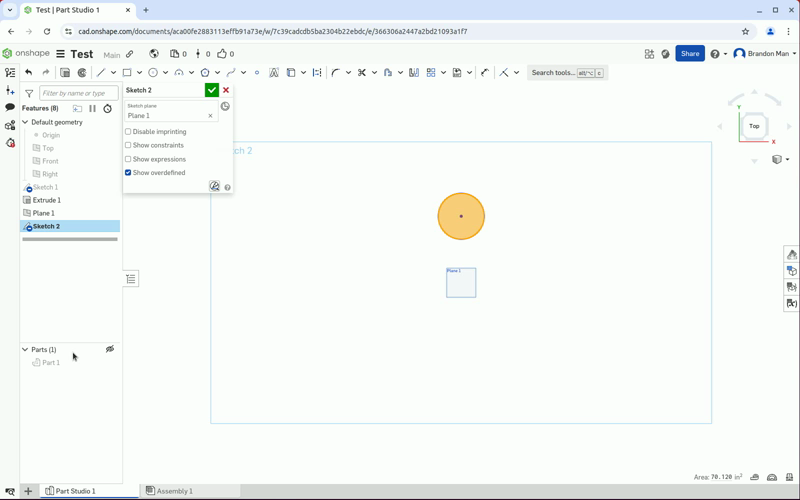
key(shift+e)
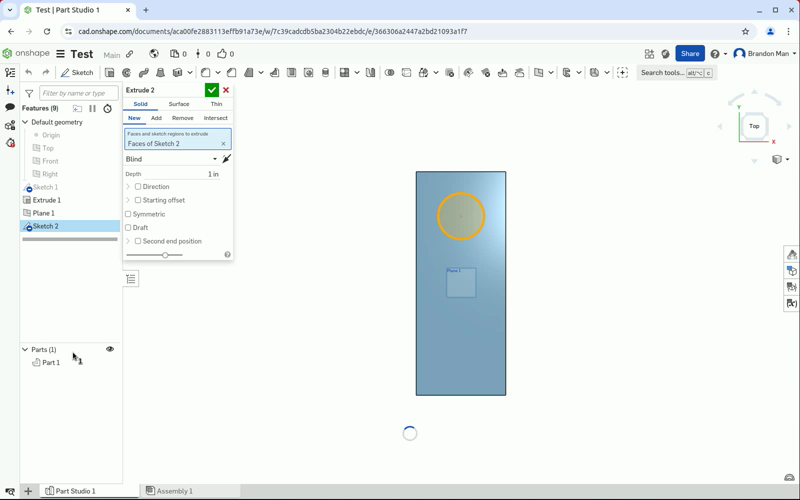
mouse_move(143, 106)
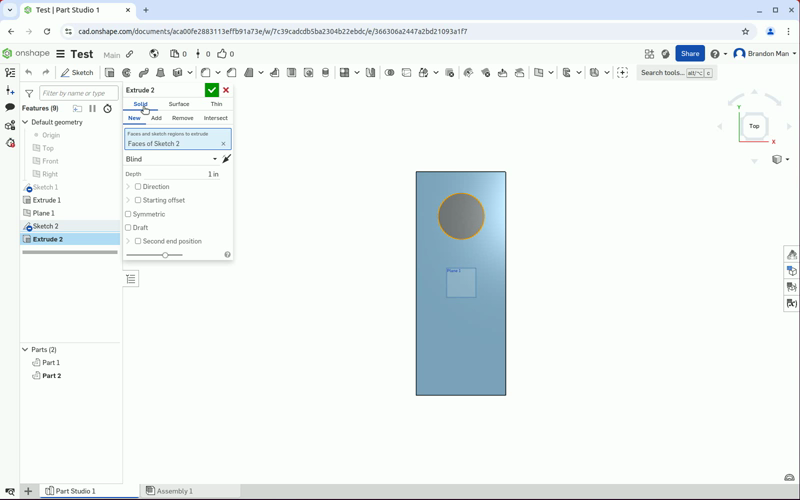
click(143, 106)
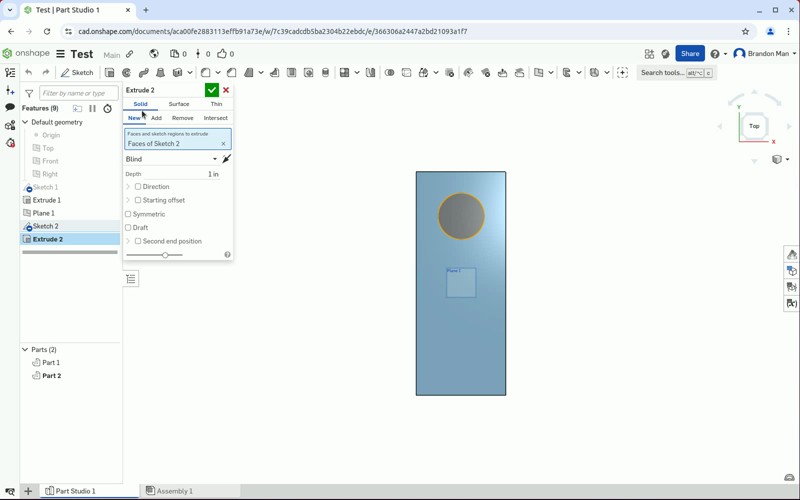
mouse_move(137, 120)
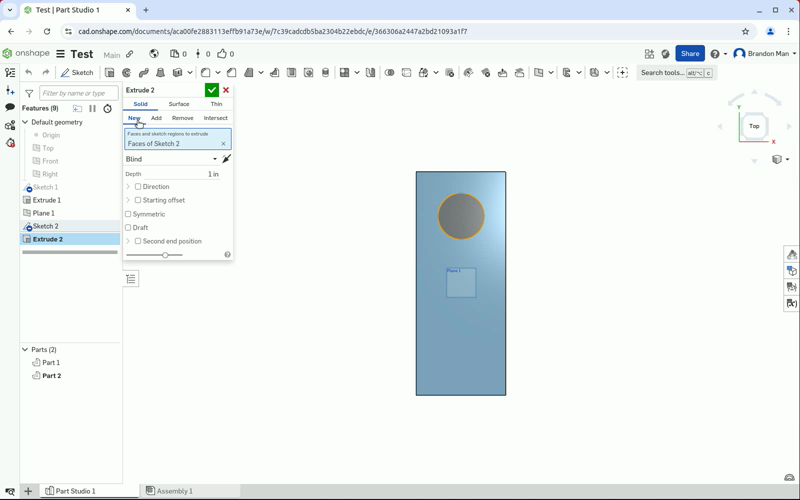
click(137, 120)
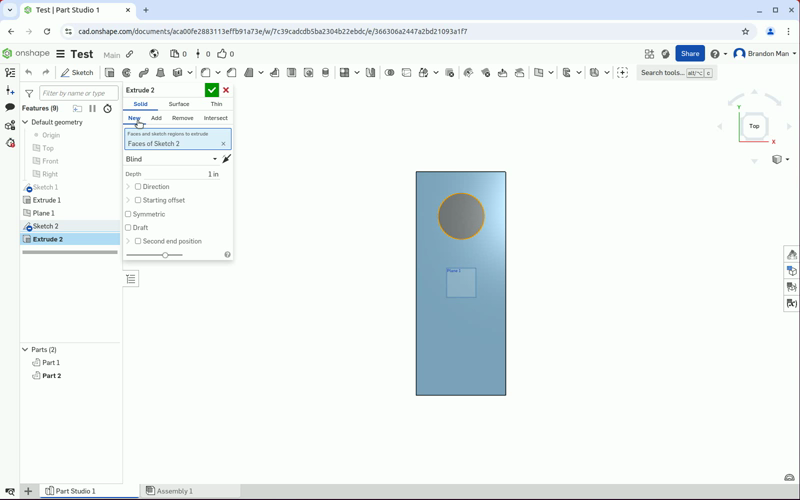
key(tab, 4)
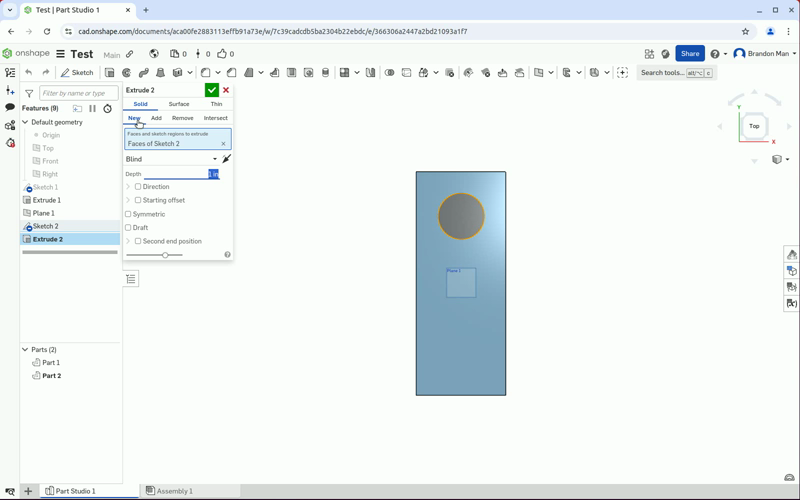
text(9.147)
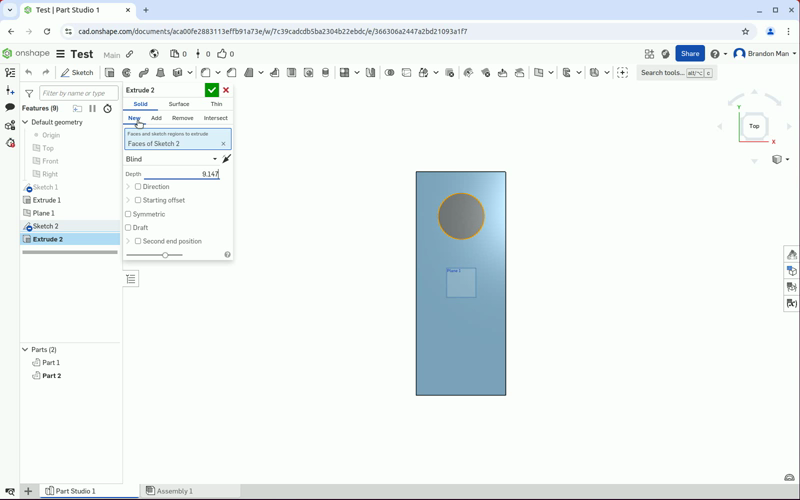
key(enter)
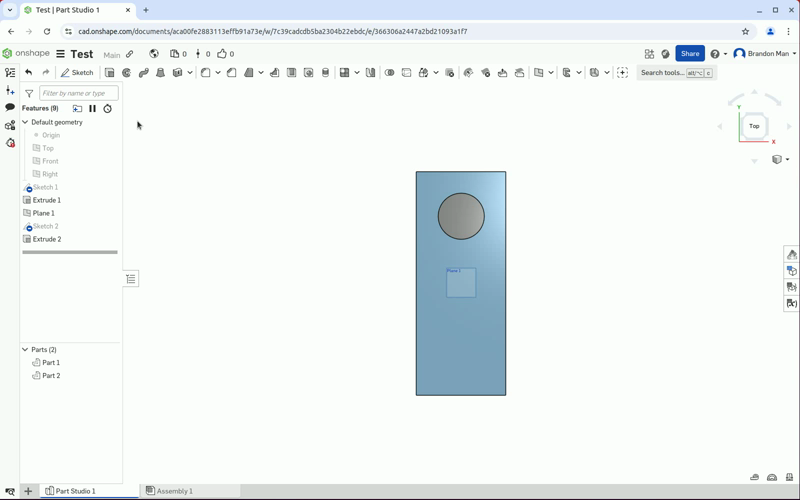
key(shift+h)
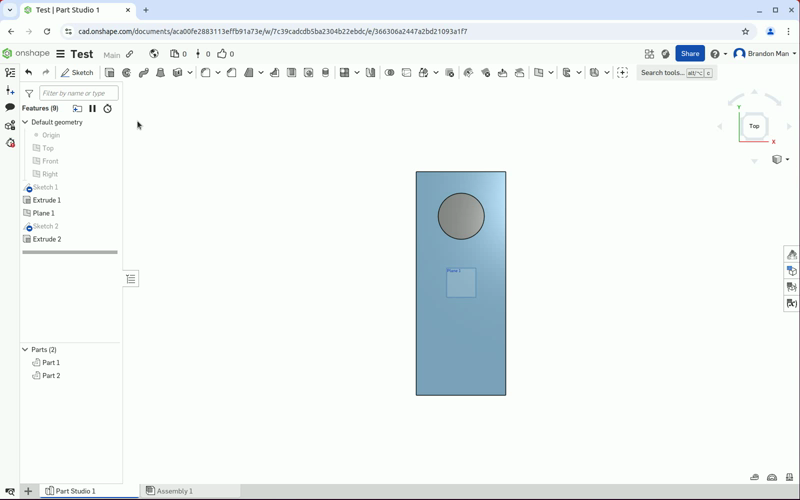
key(shift+h)
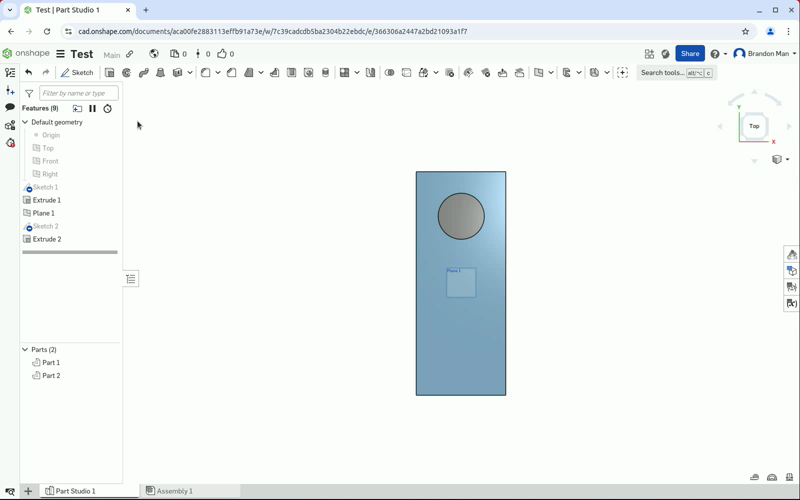
mouse_move(73, 189)
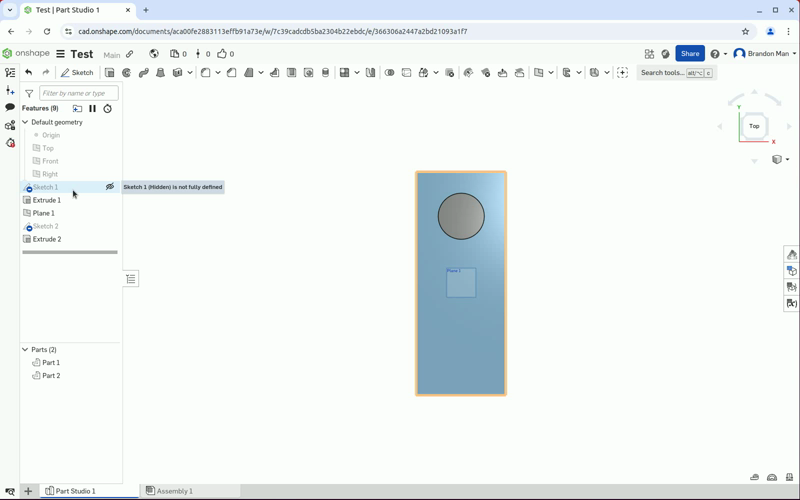
click(73, 189)
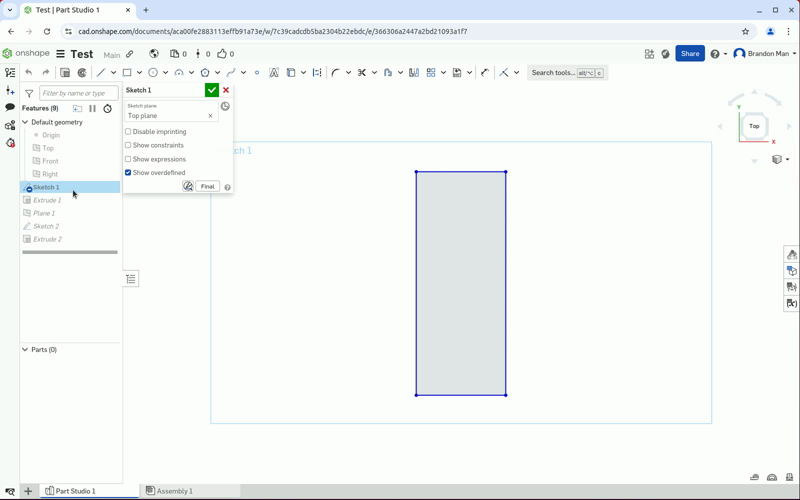
mouse_move(229, 92)
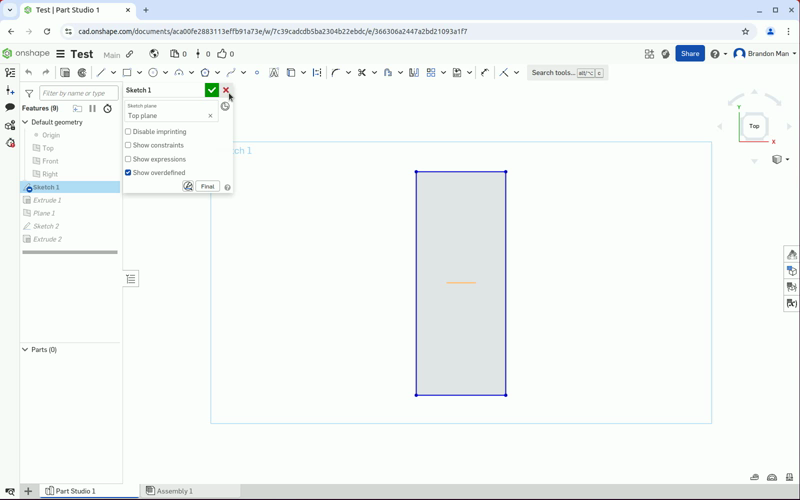
click(229, 92)
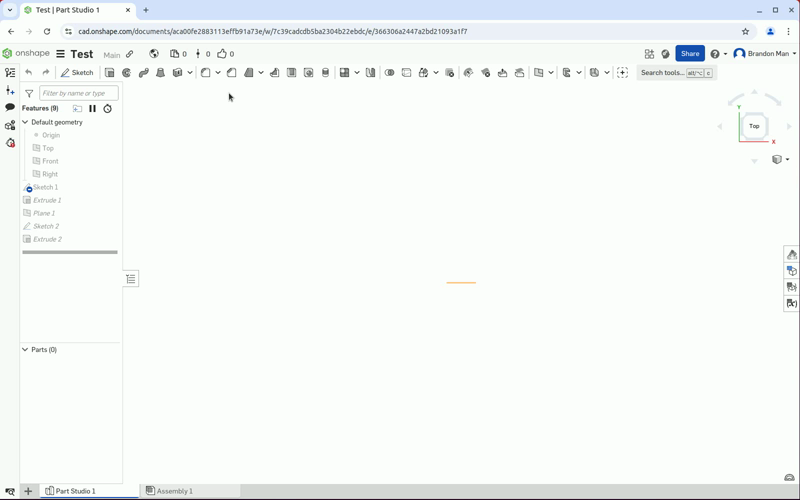
key(shift+s)
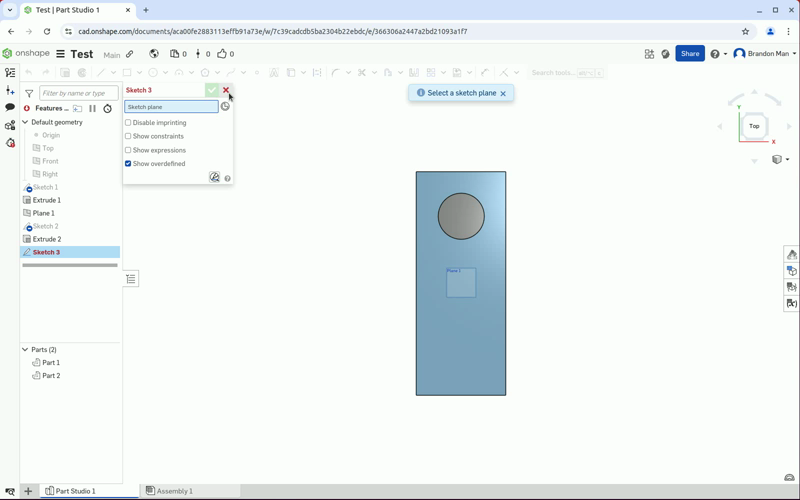
mouse_move(73, 215)
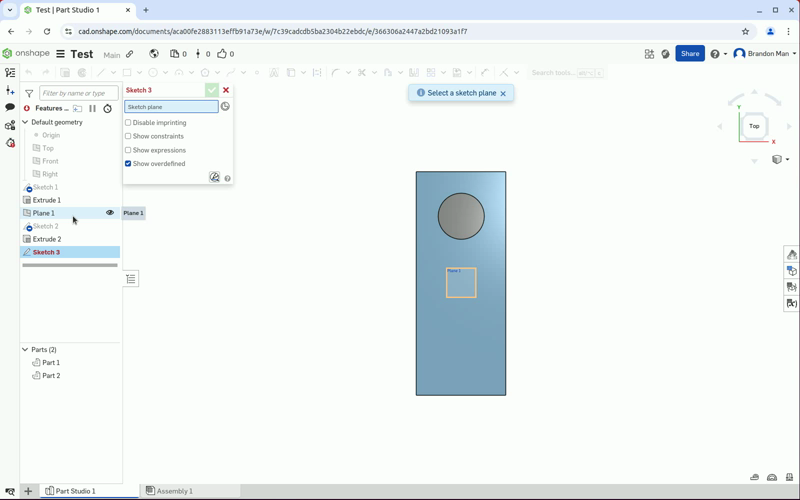
click(73, 215)
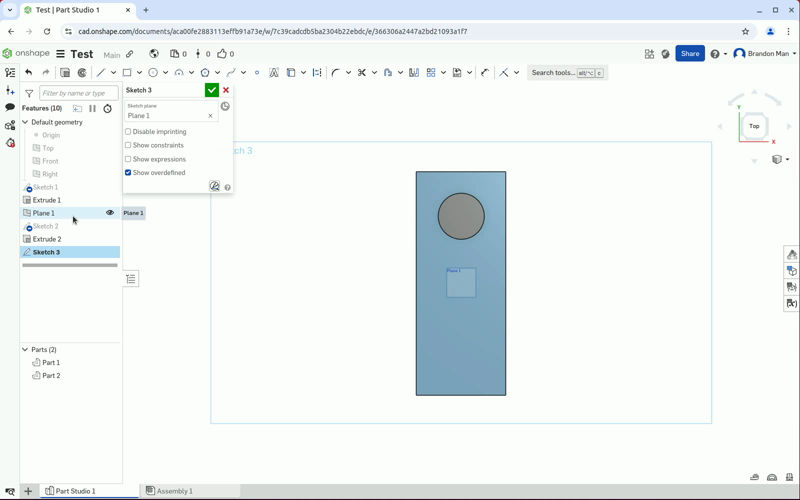
mouse_move(73, 352)
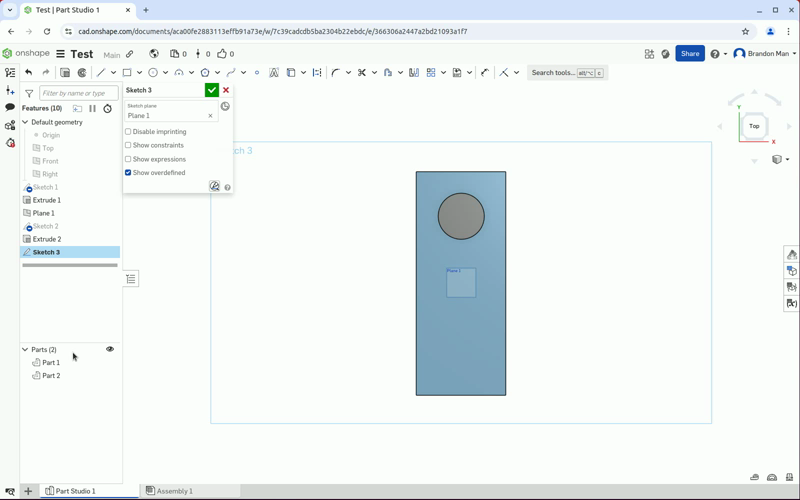
key(y)
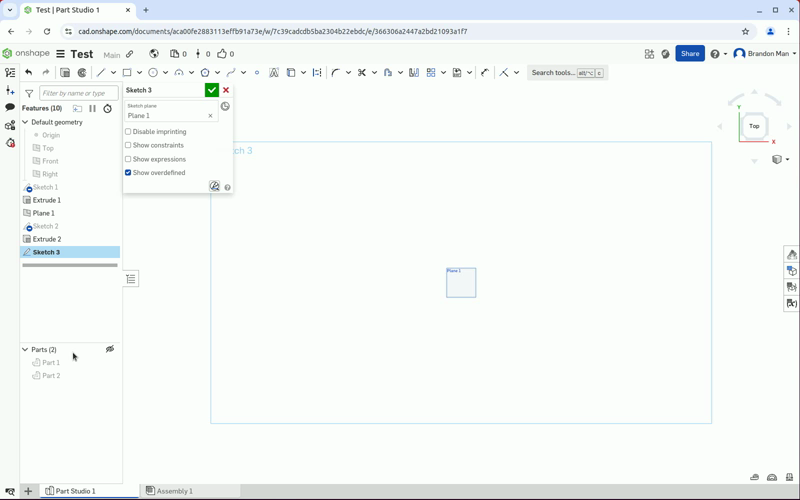
key(l)
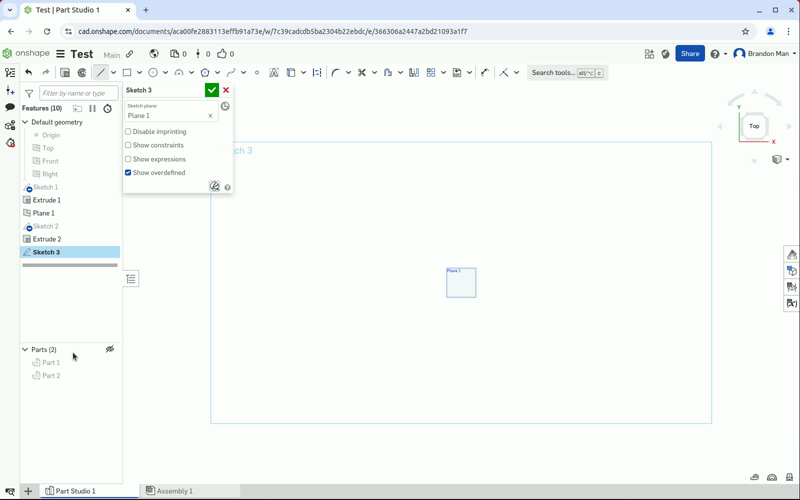
key_down(shift)
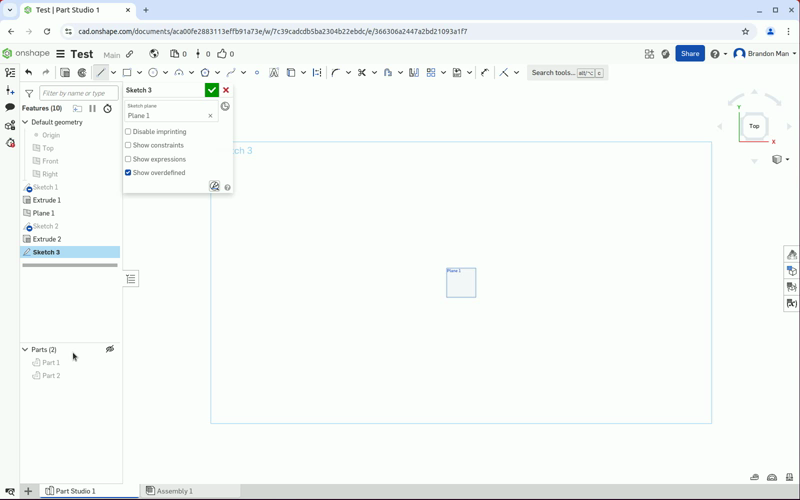
mouse_move(416, 395)
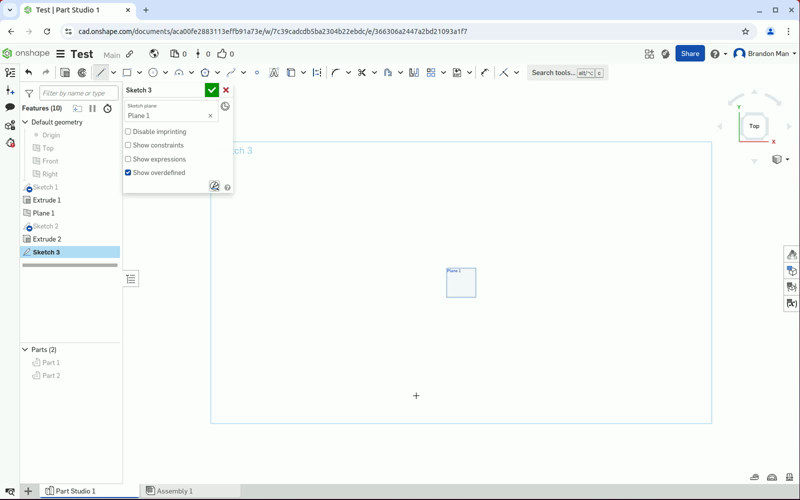
click(416, 395)
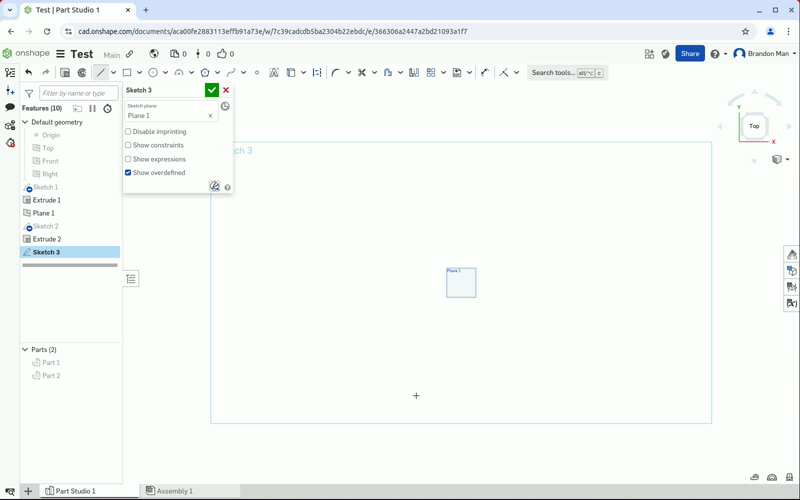
key_up(shift)
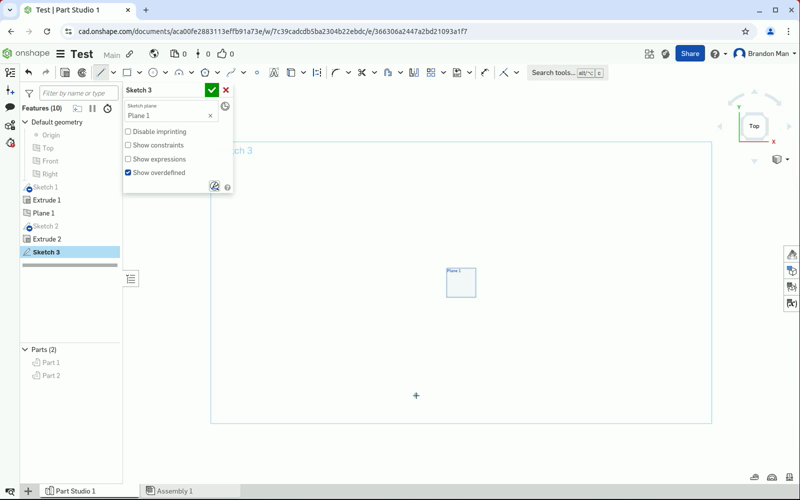
key_down(shift)
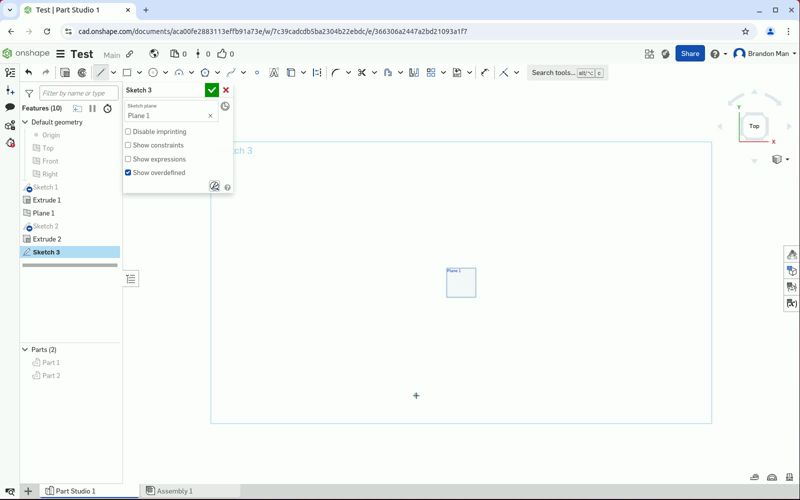
mouse_move(505, 395)
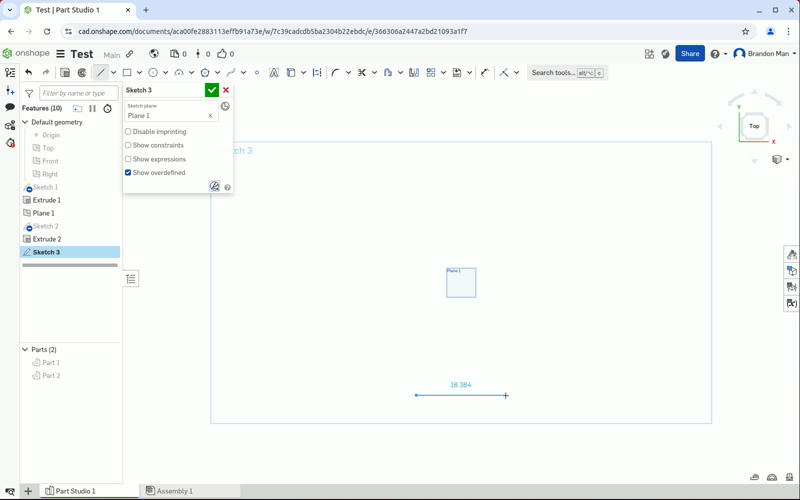
click(505, 395)
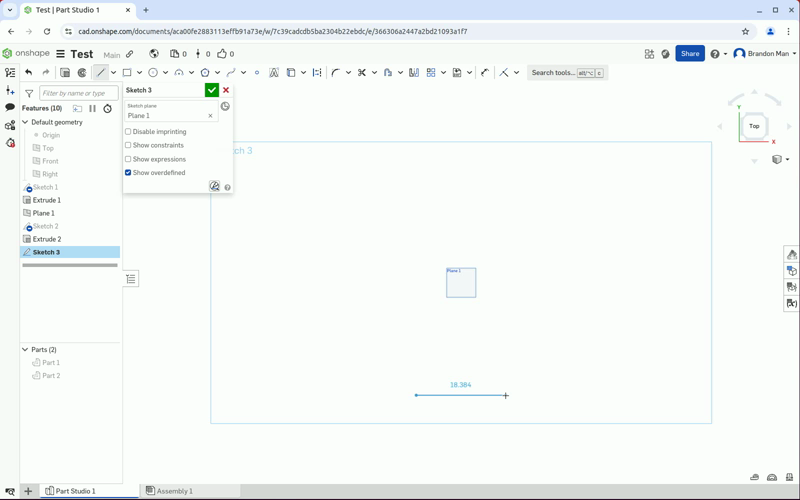
key_up(shift)
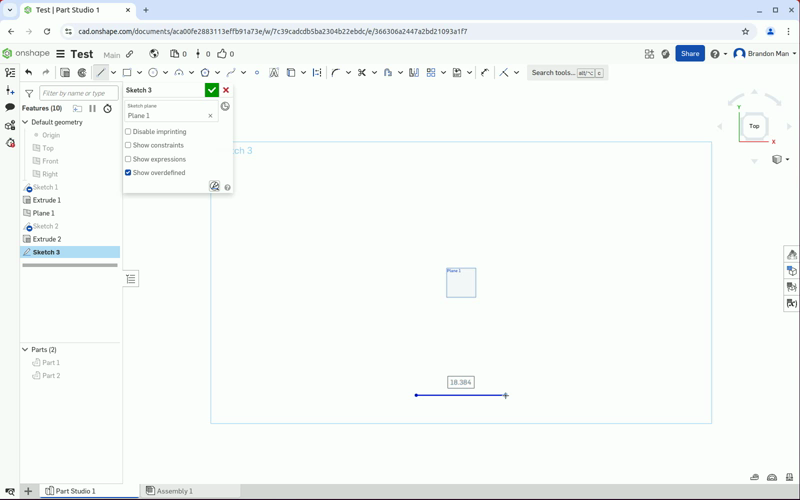
key_down(shift)
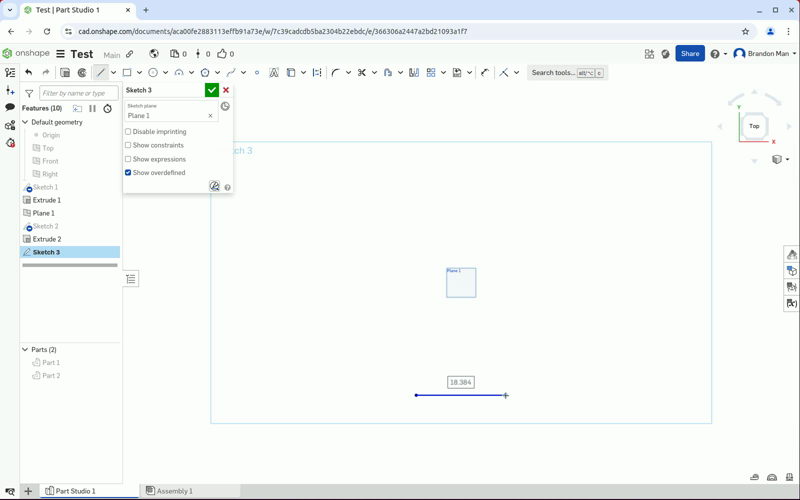
mouse_move(505, 171)
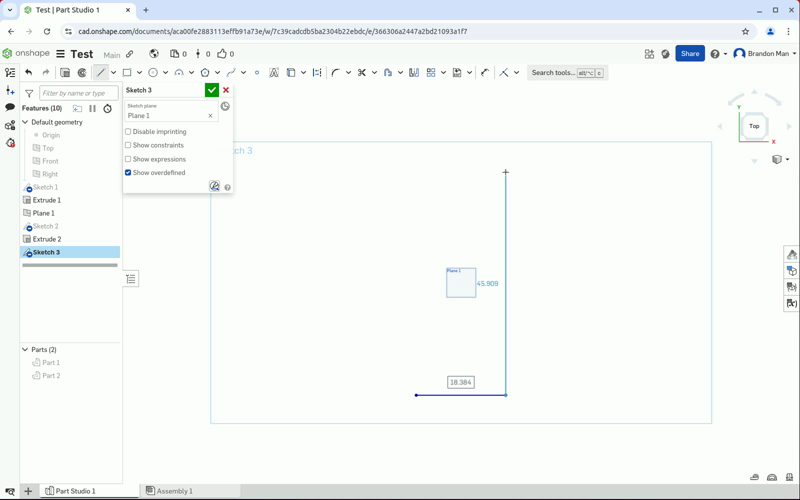
click(505, 171)
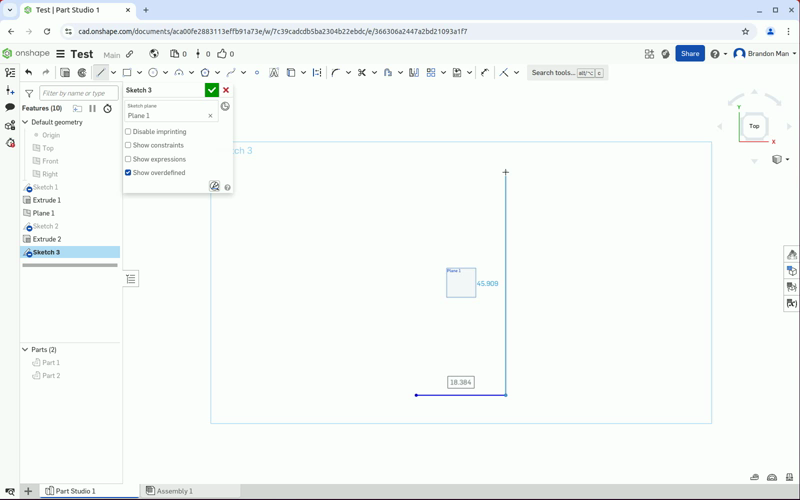
key_up(shift)
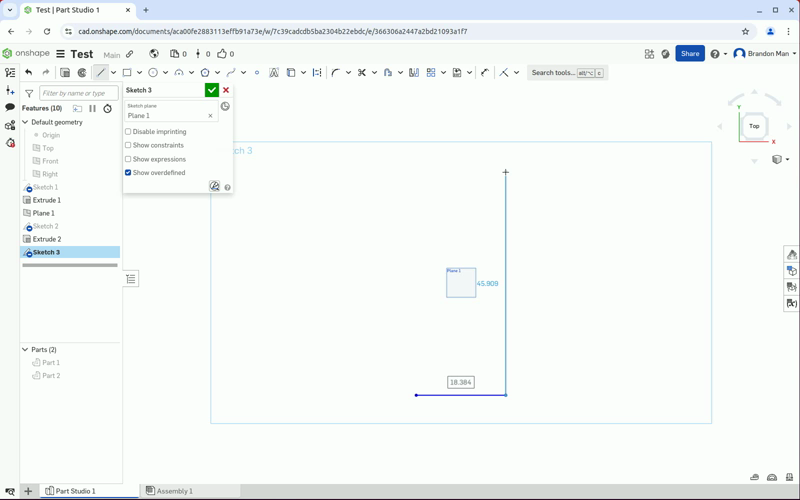
key_down(shift)
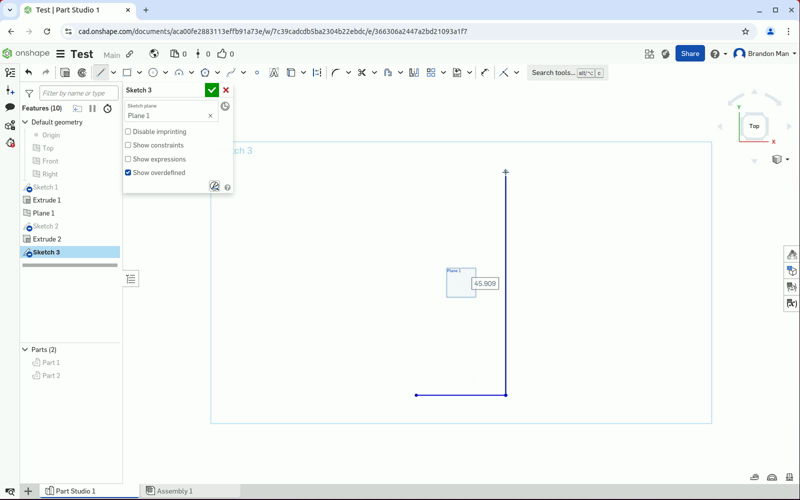
mouse_move(416, 171)
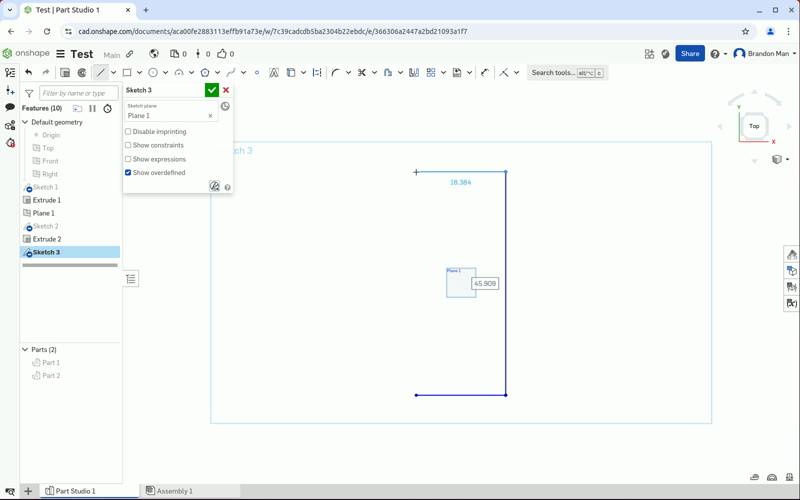
click(416, 171)
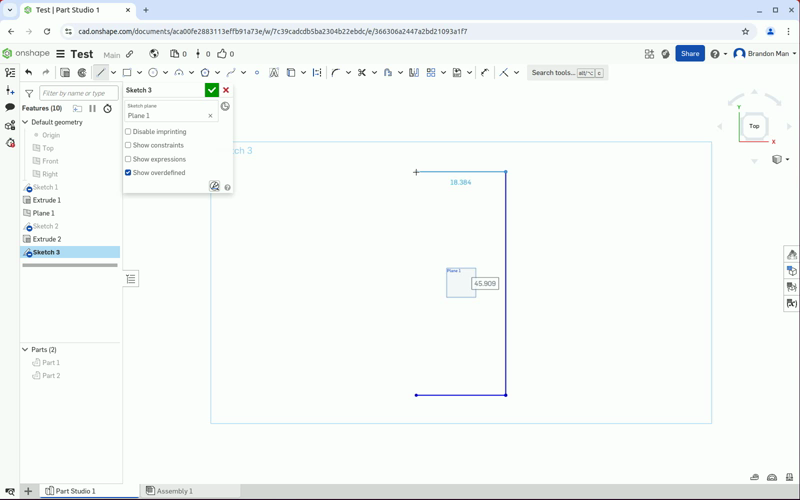
key_up(shift)
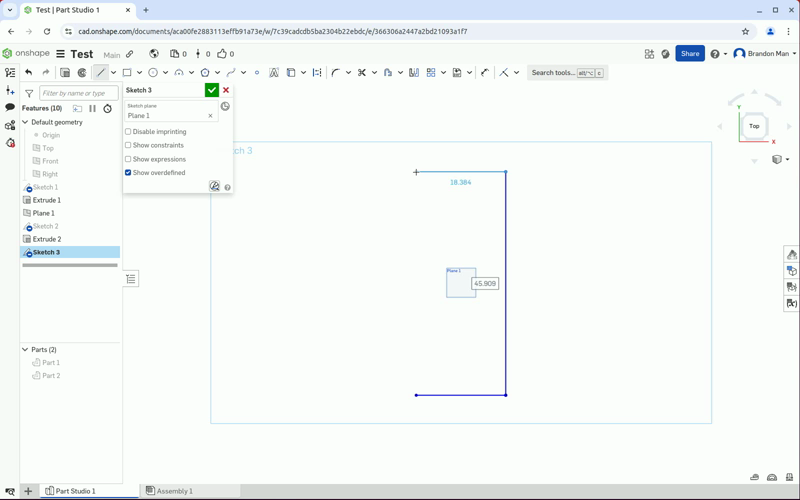
key_down(shift)
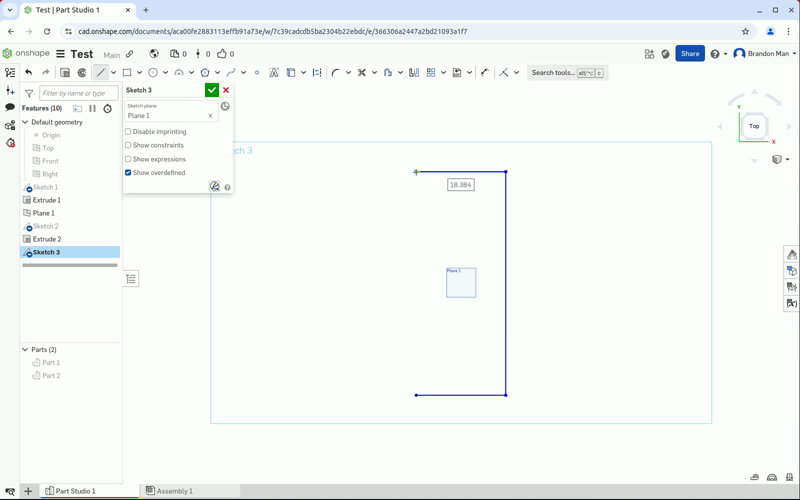
mouse_move(416, 395)
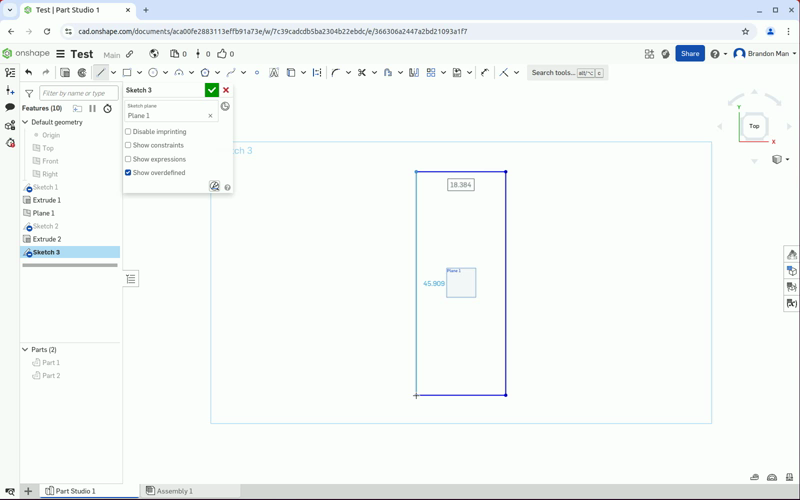
key_up(shift)
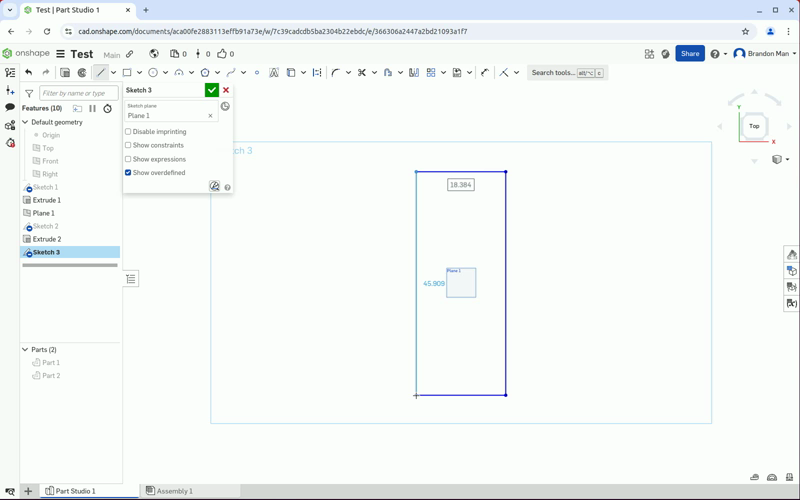
click(416, 395)
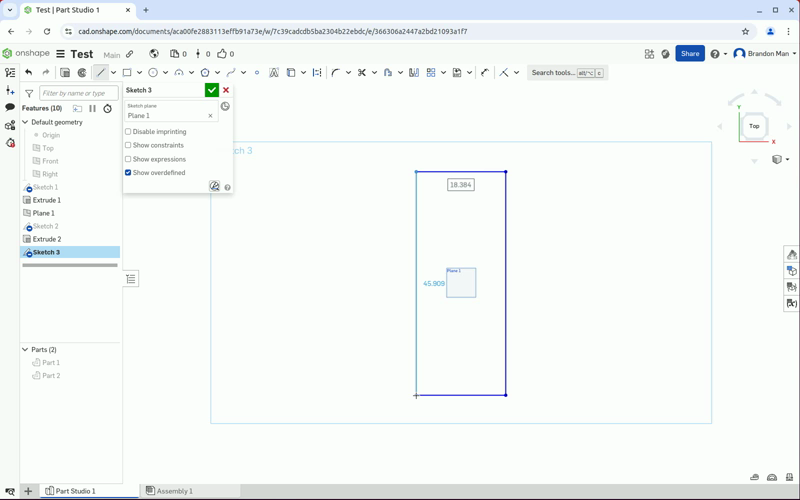
key(esc)
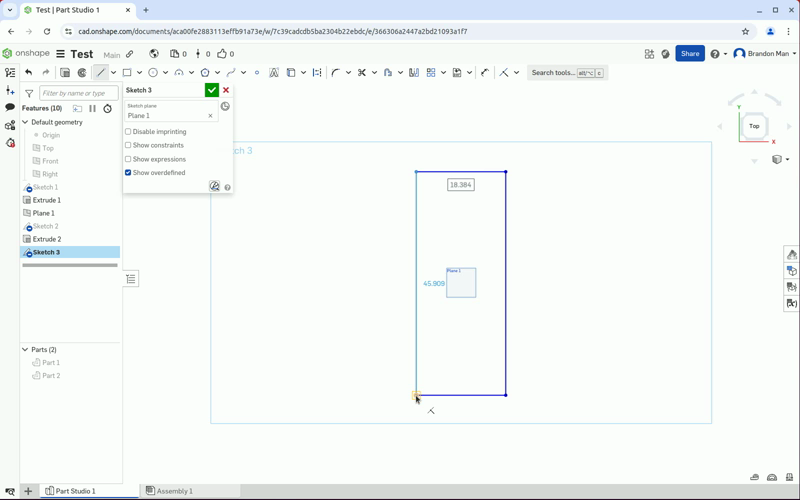
key(c)
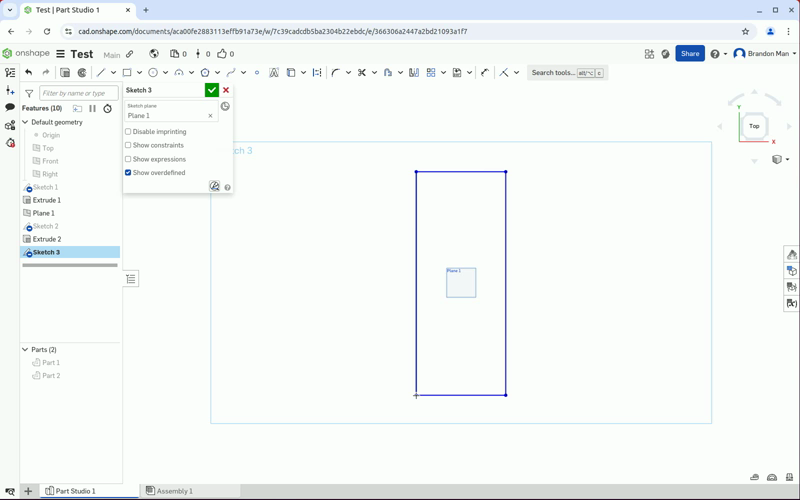
key_down(shift)
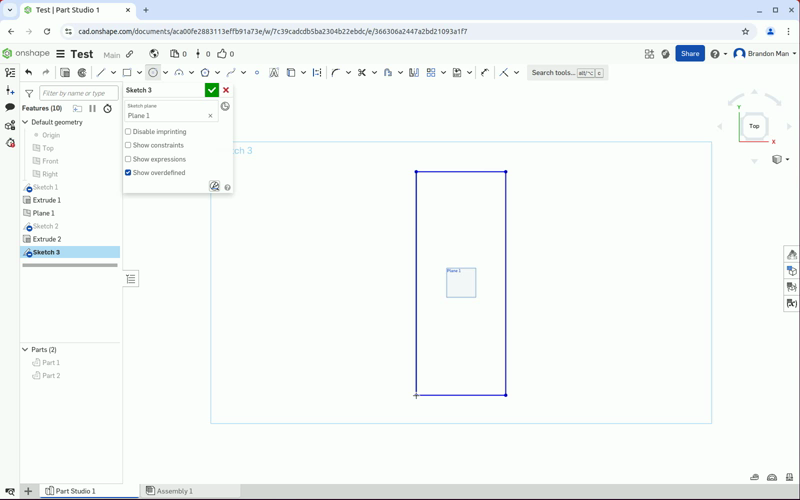
mouse_move(461, 216)
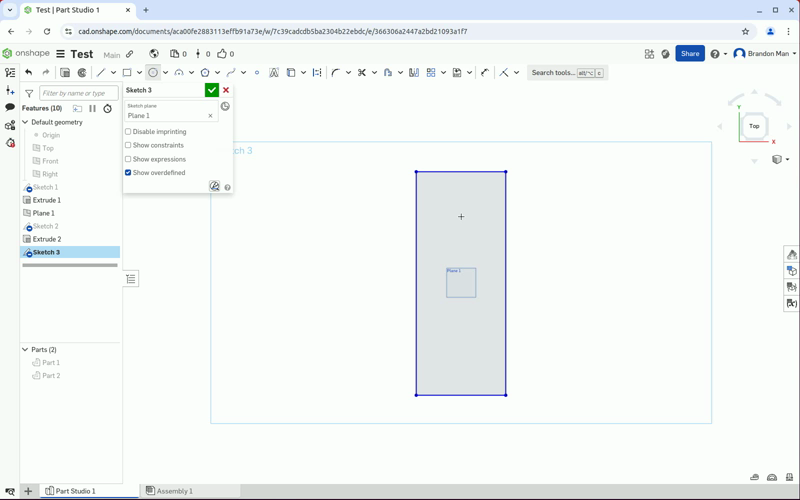
click(461, 216)
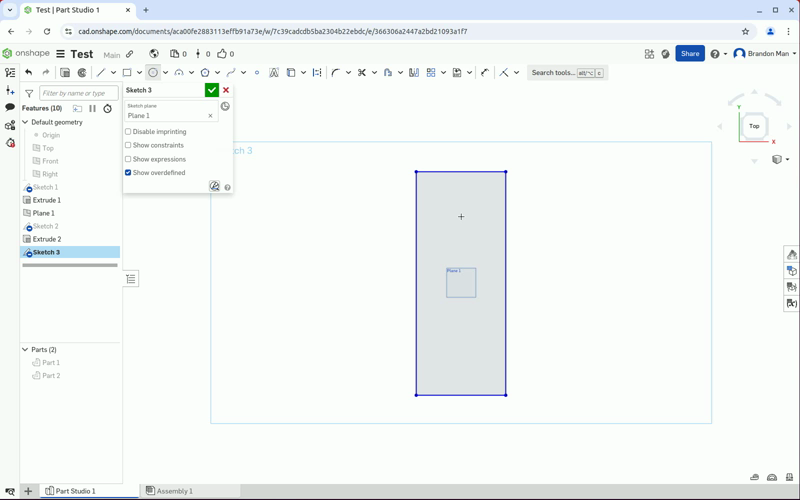
key_up(shift)
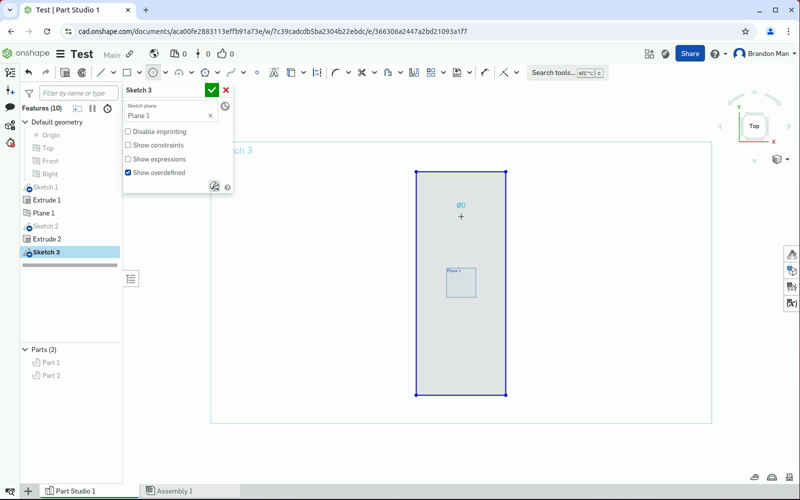
mouse_move(484, 216)
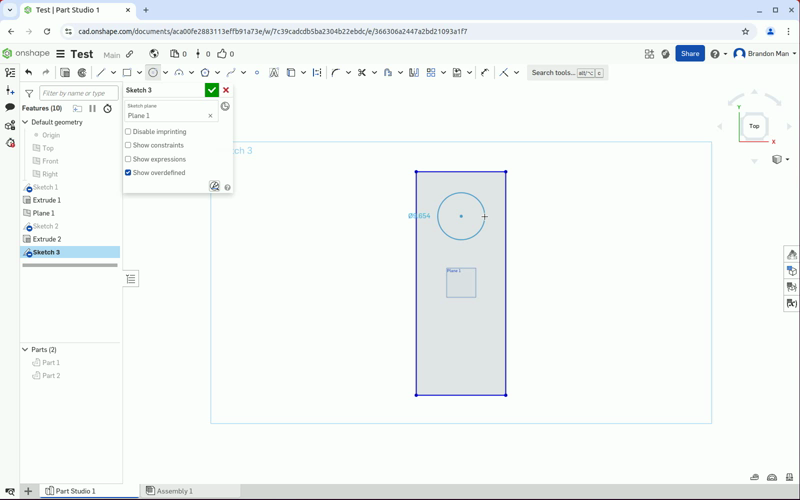
click(484, 216)
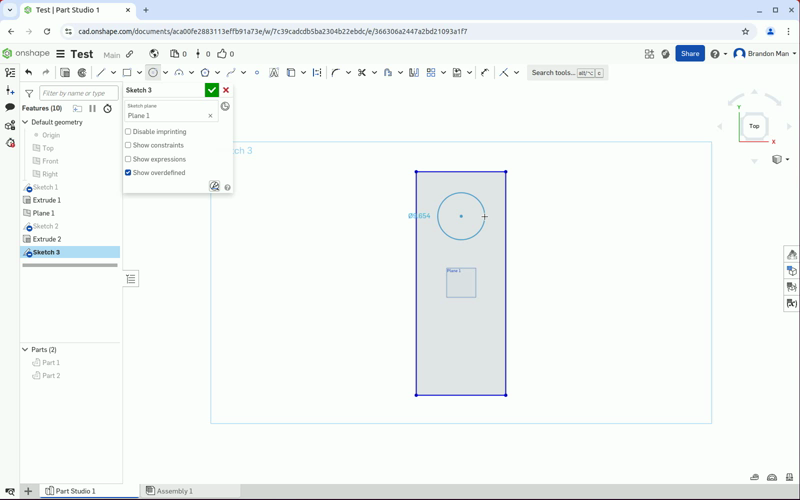
key(esc)
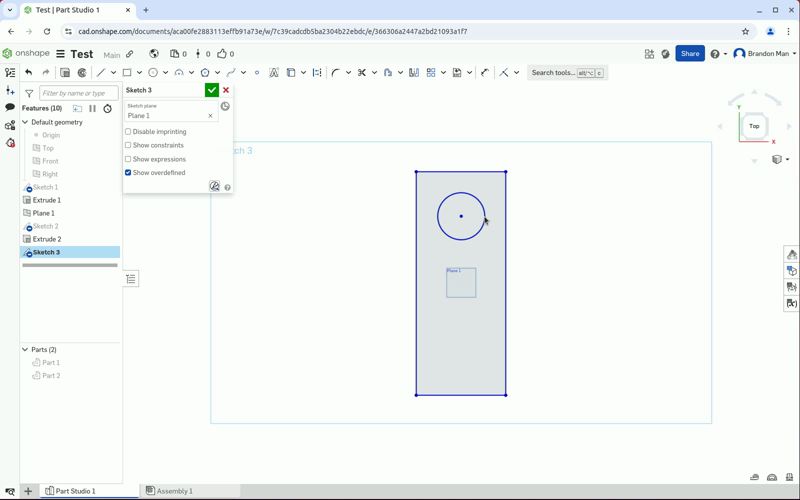
mouse_move(483, 348)
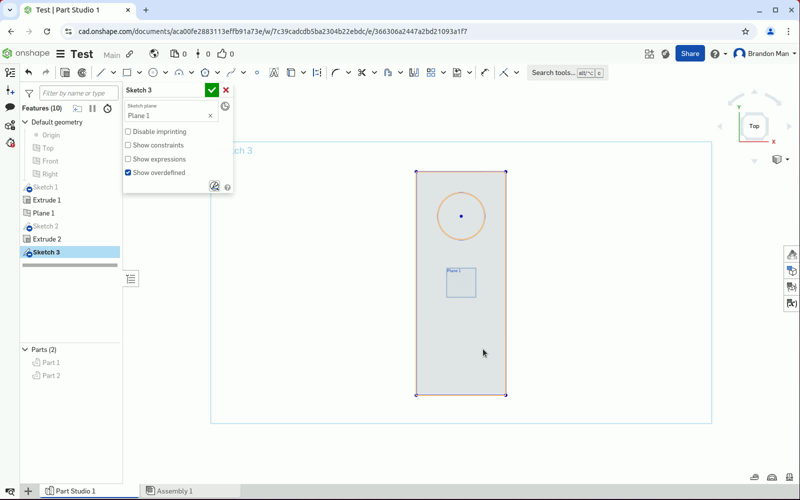
click(483, 348)
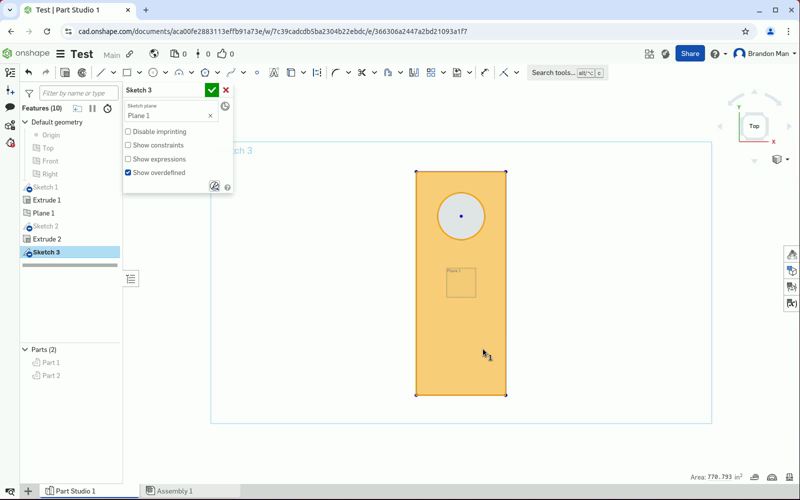
mouse_move(73, 352)
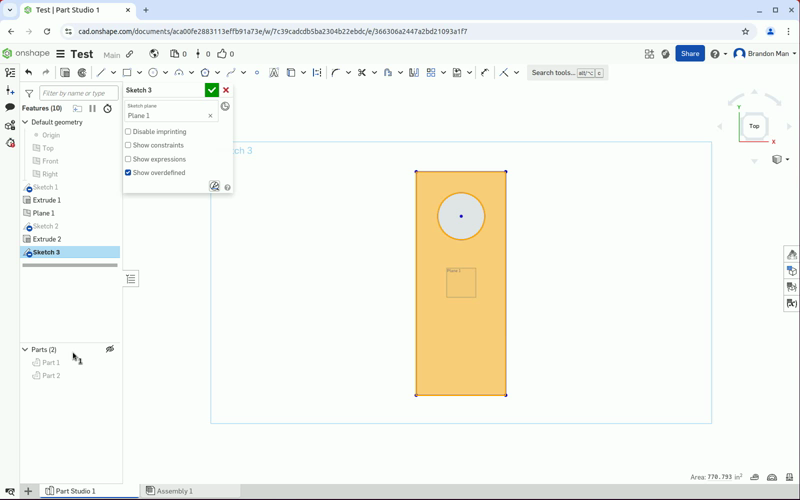
key(shift+y)
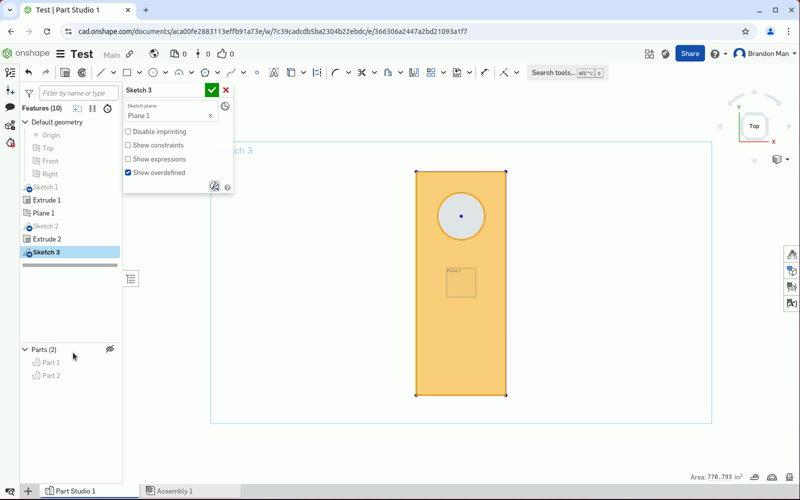
key(shift+e)
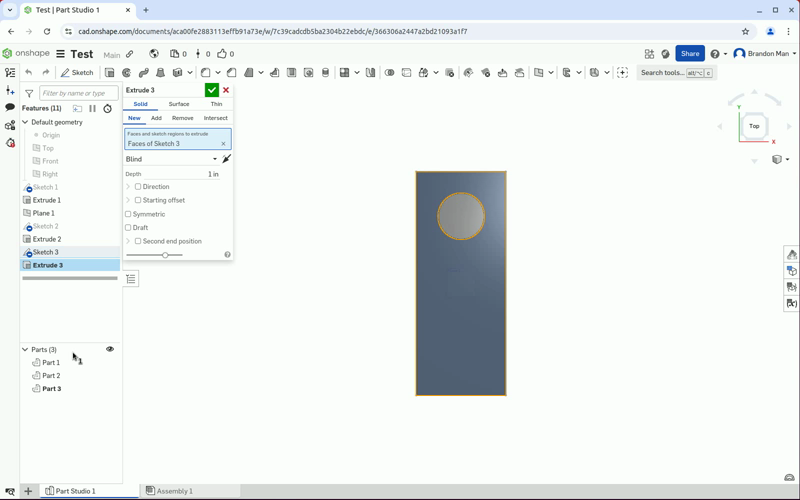
mouse_move(143, 106)
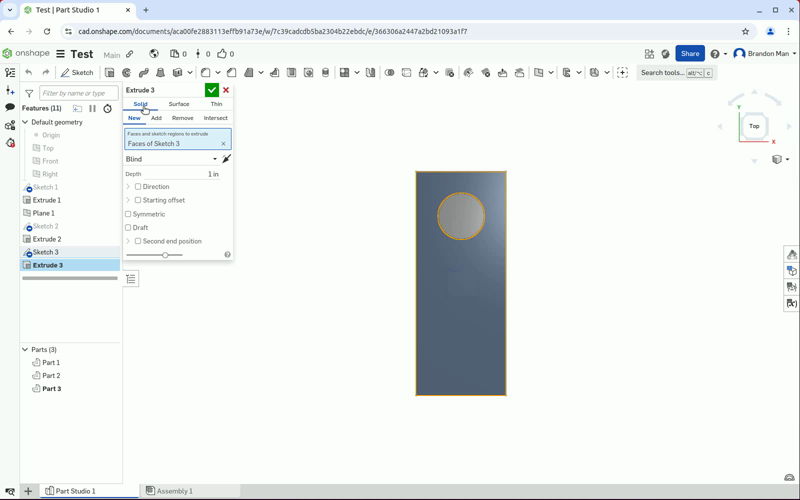
click(143, 106)
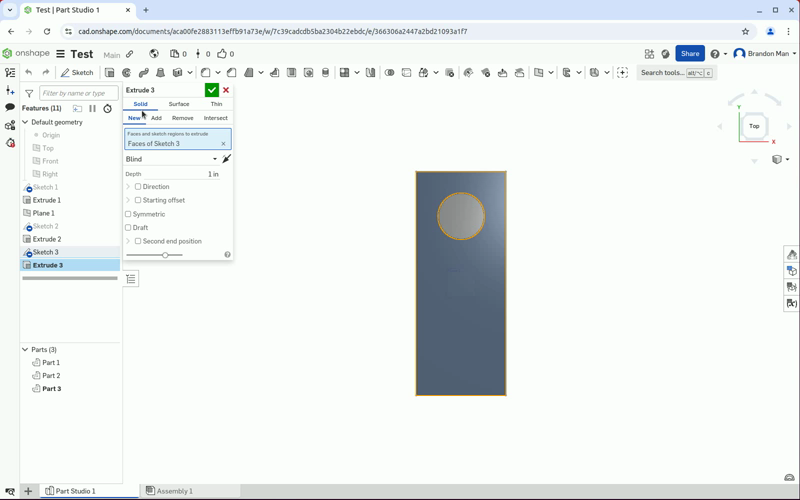
mouse_move(137, 120)
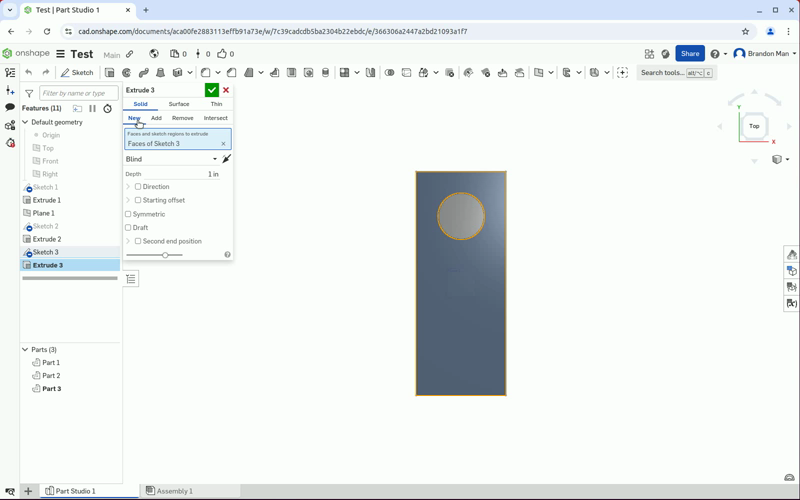
click(137, 120)
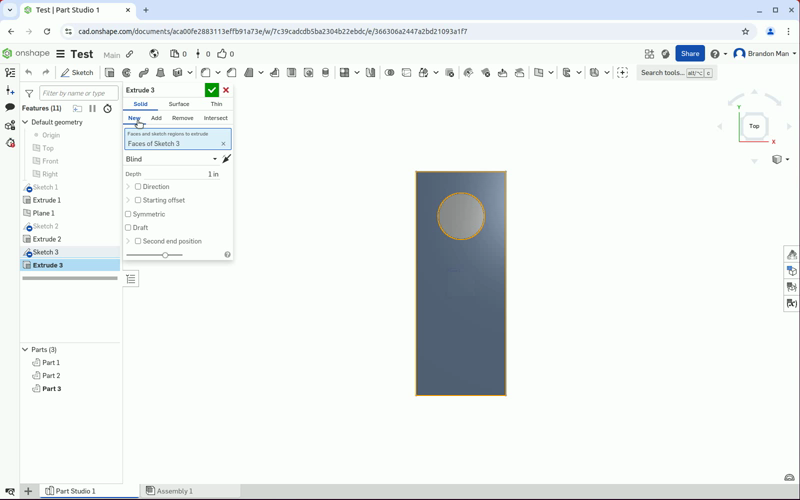
key(tab, 4)
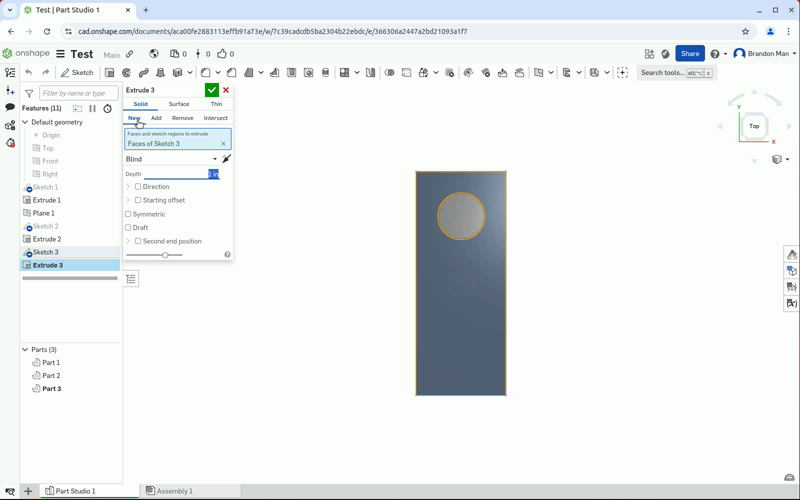
text(8.666)
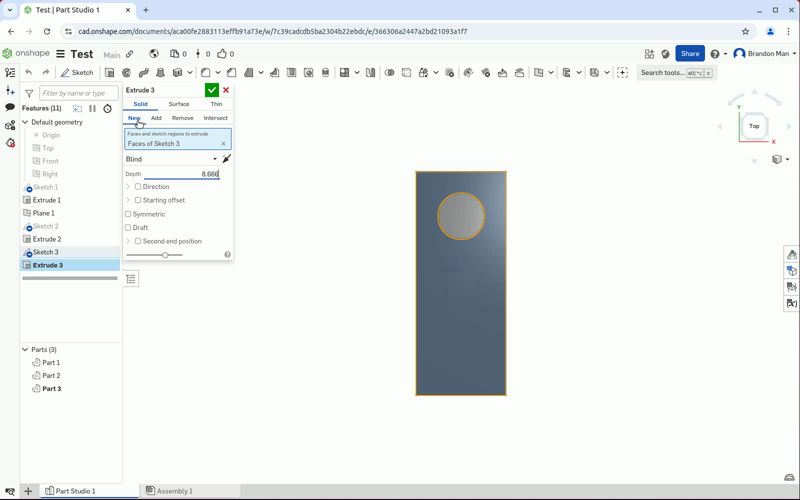
key(enter)
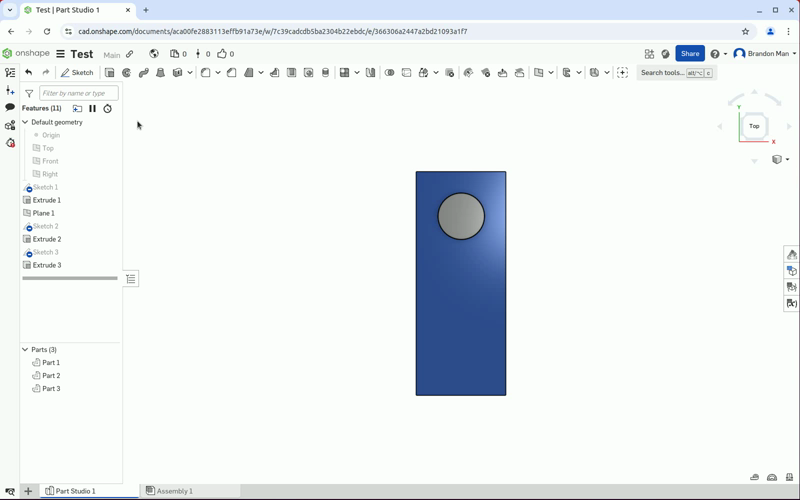
key(shift+h)
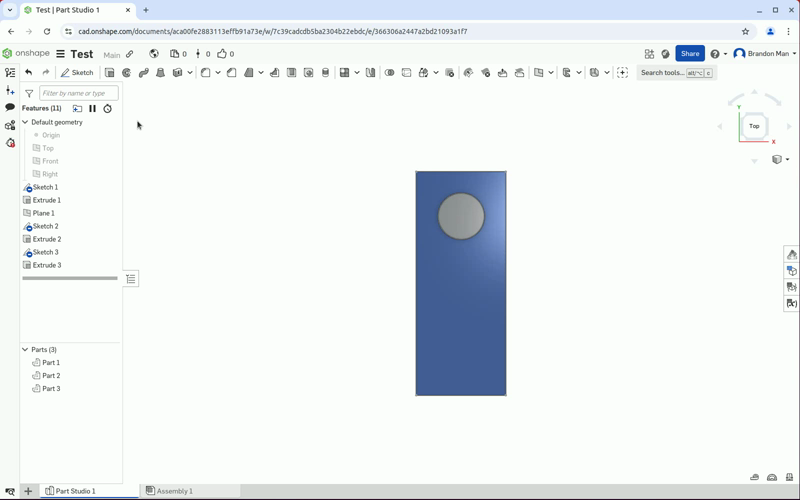
key(shift+h)
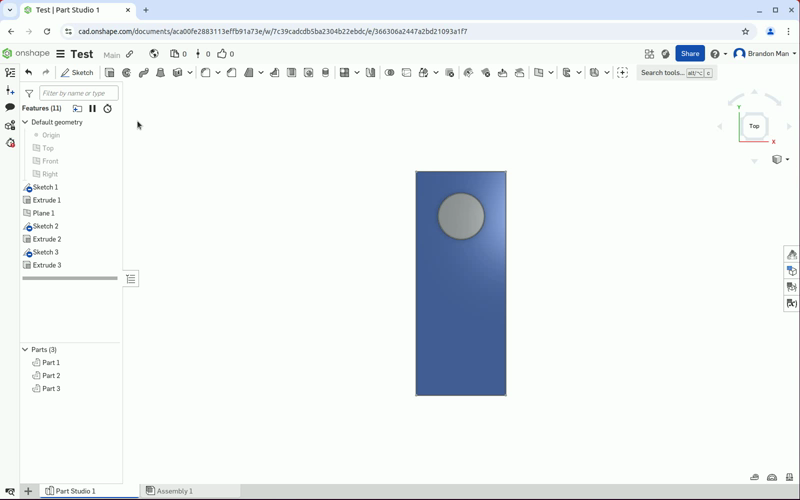
key(shift+7)
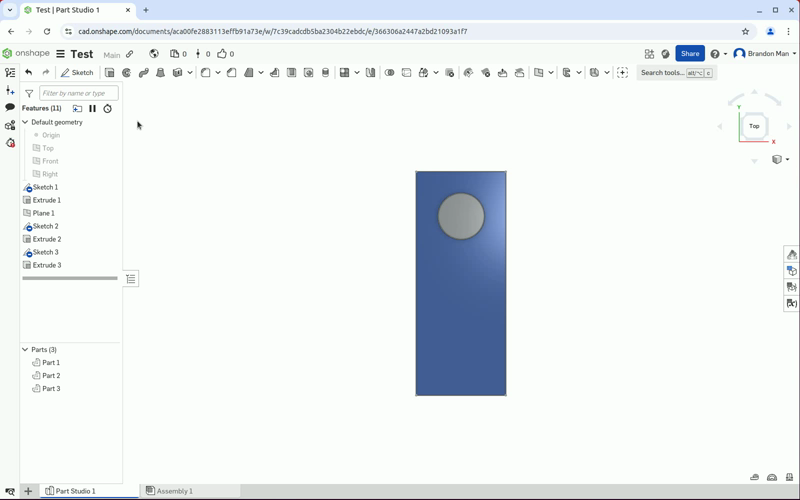
key(up, 3)
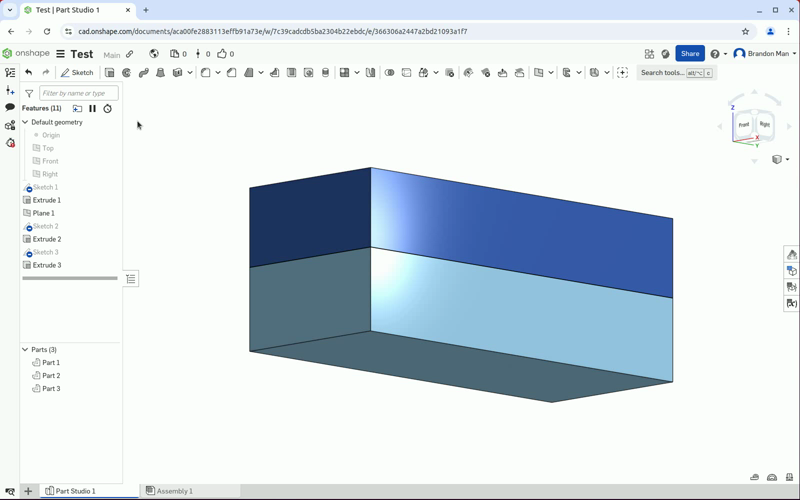
key(left, 3)
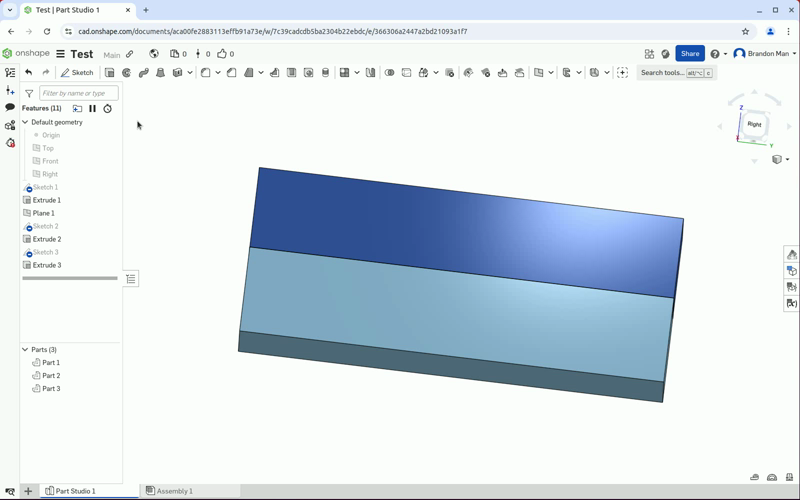
key(right, 3)
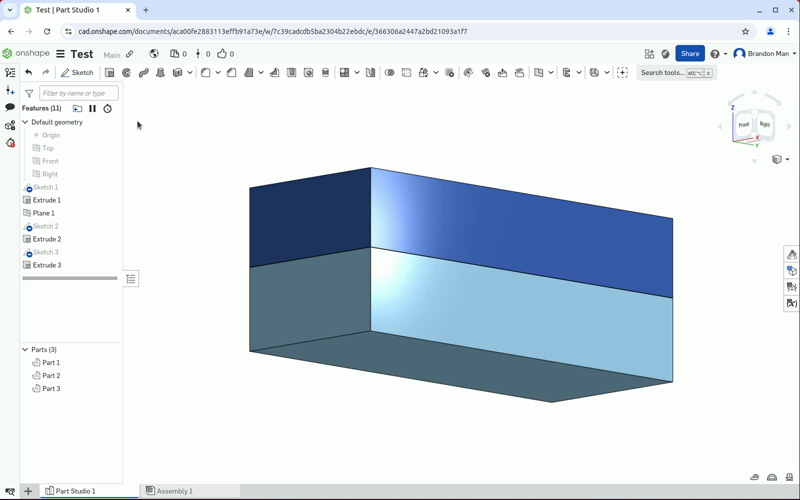
key(down, 3)
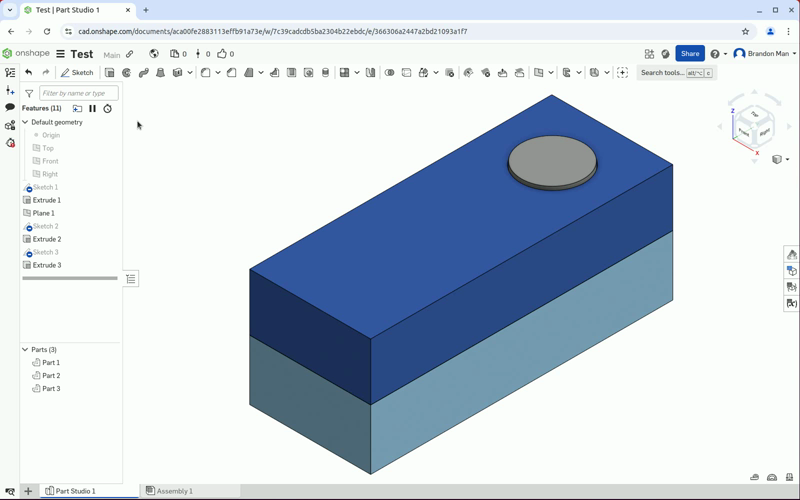
mouse_move(73, 189)
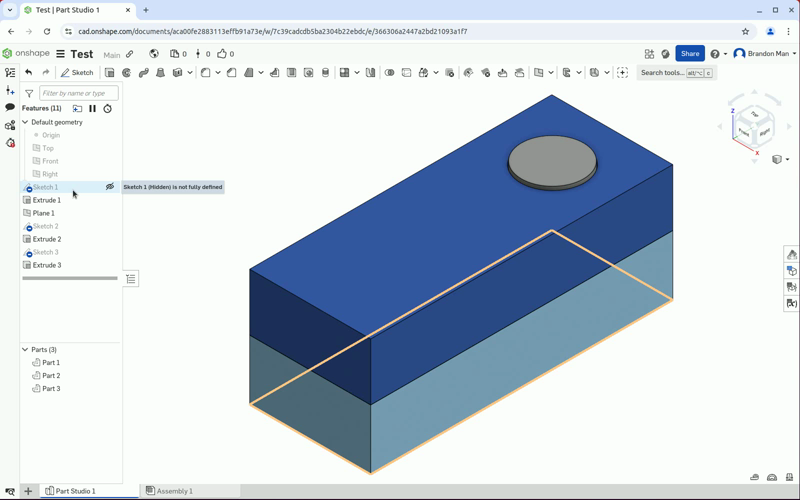
click(73, 189)